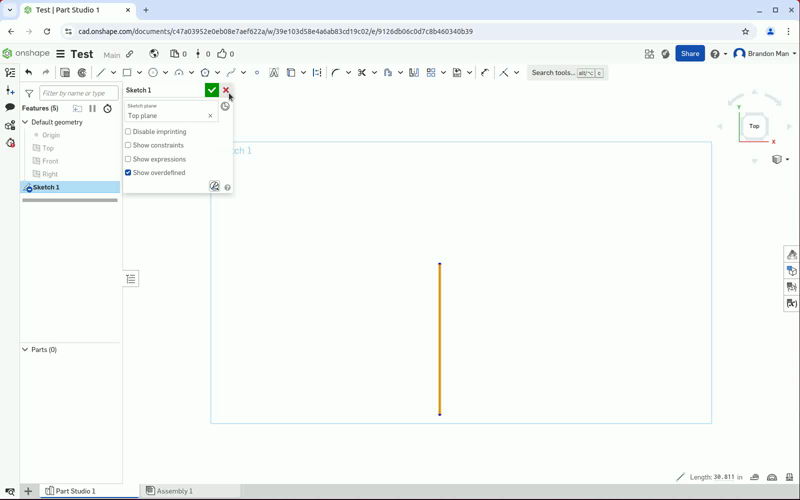
key(shift+h)
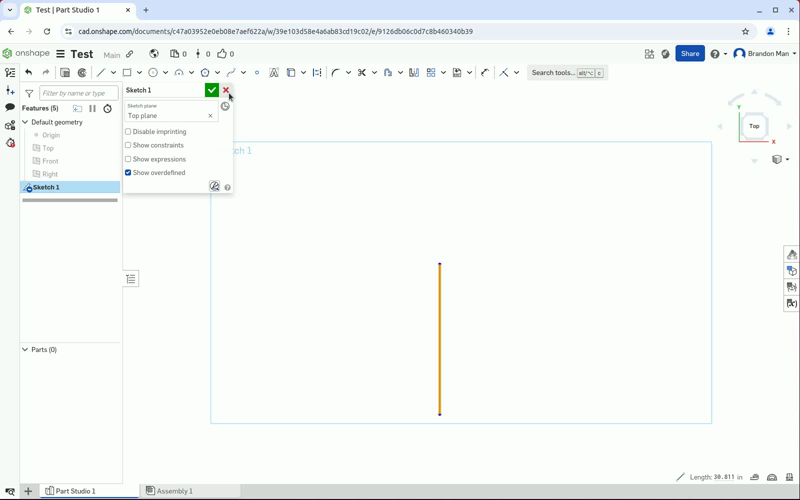
key(shift+s)
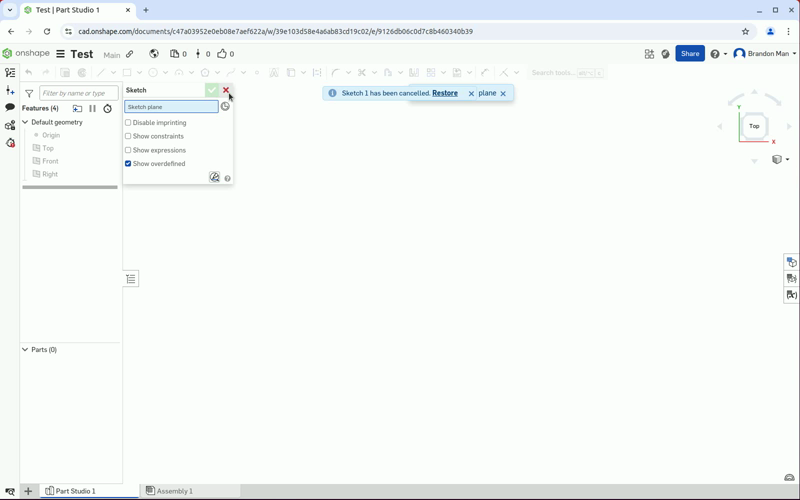
mouse_move(73, 150)
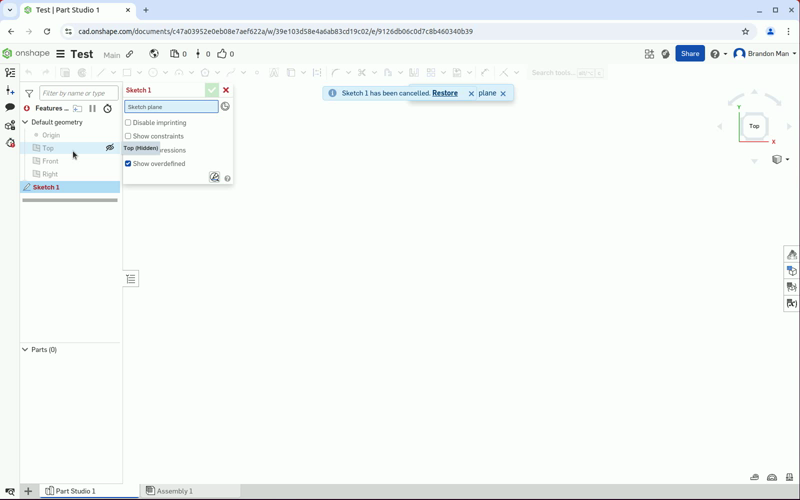
click(73, 150)
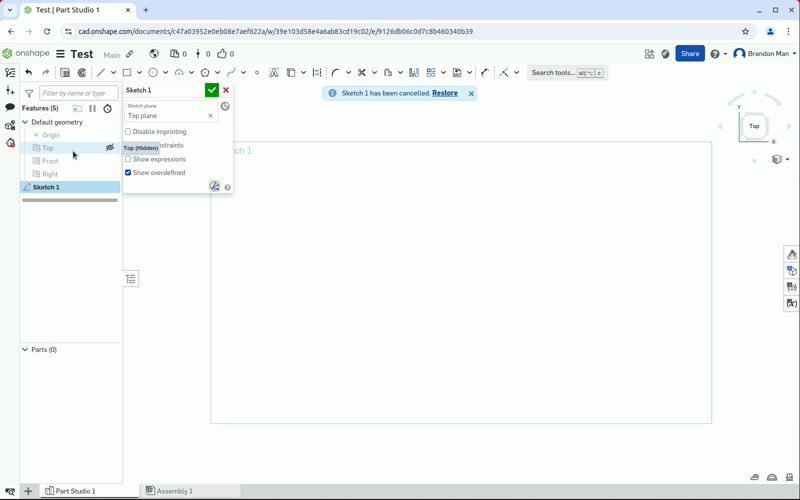
mouse_move(73, 352)
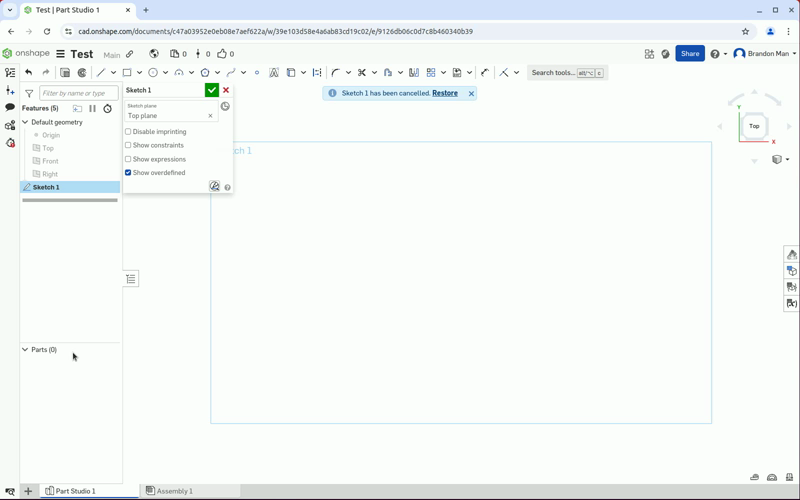
key(y)
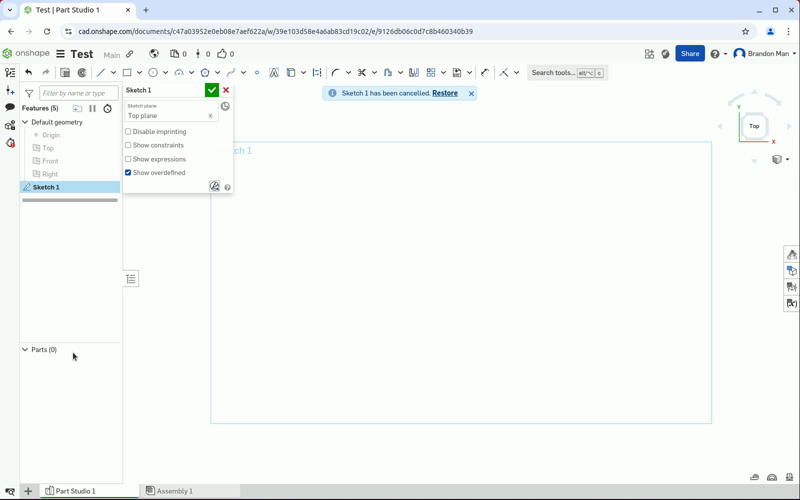
key(l)
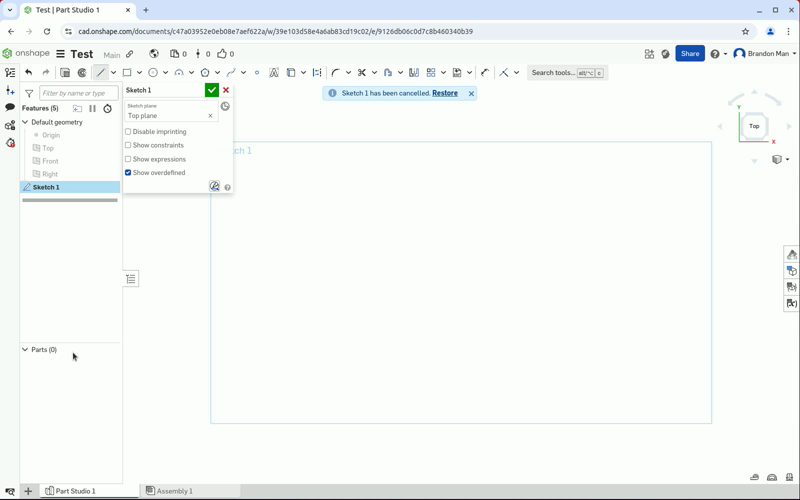
key_down(shift)
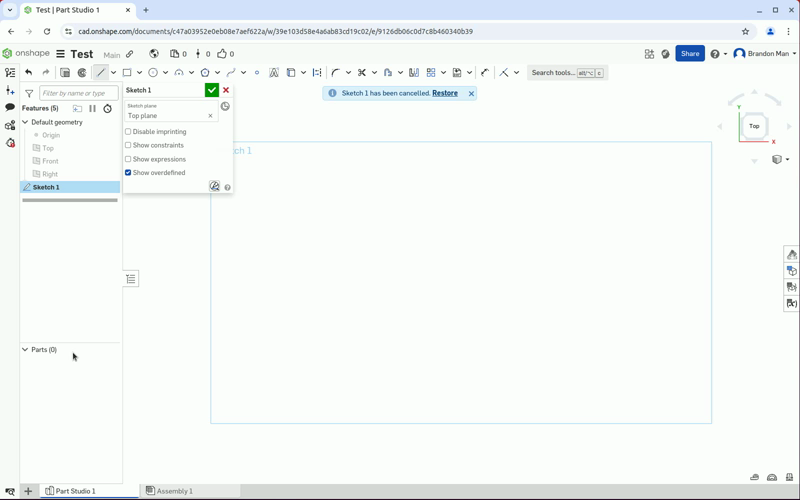
mouse_move(348, 307)
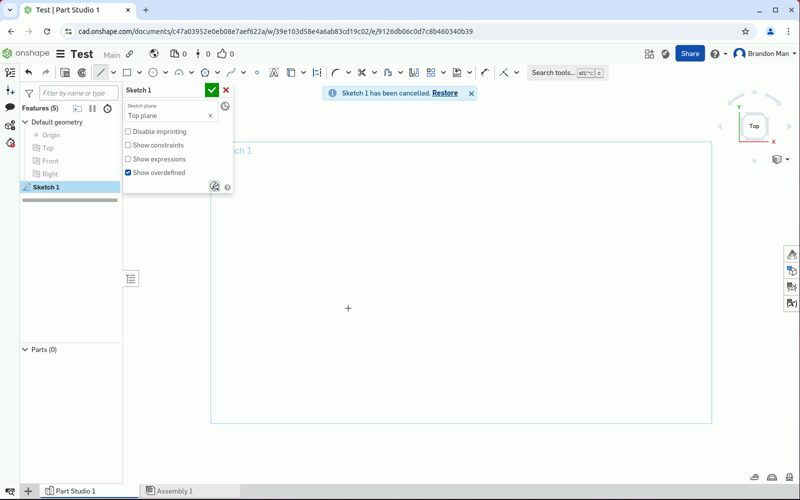
click(348, 307)
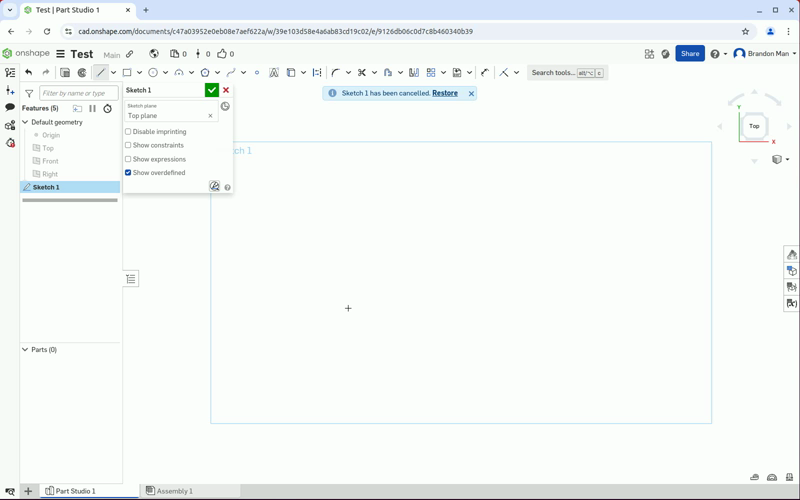
key_up(shift)
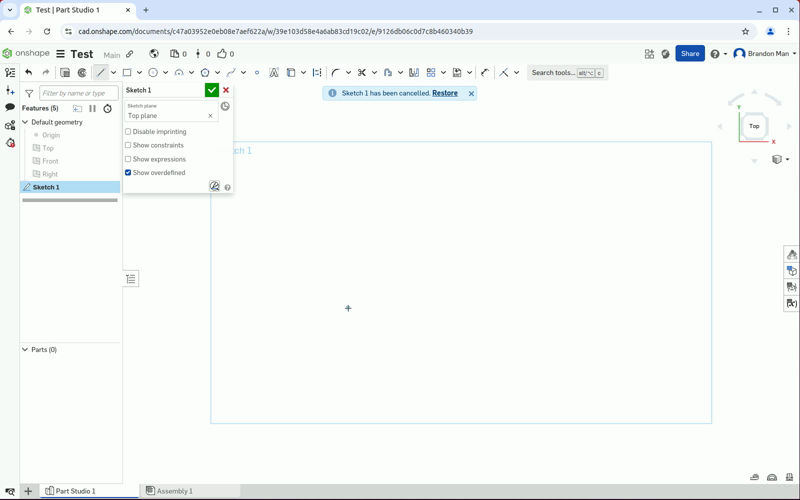
key_down(shift)
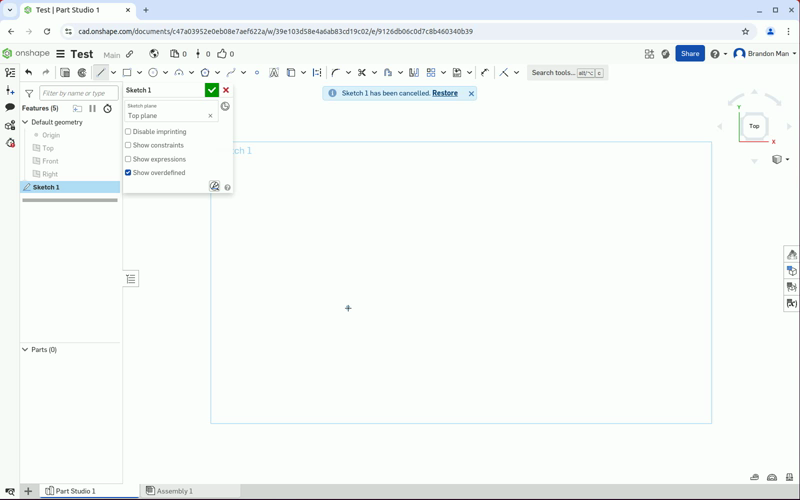
mouse_move(572, 307)
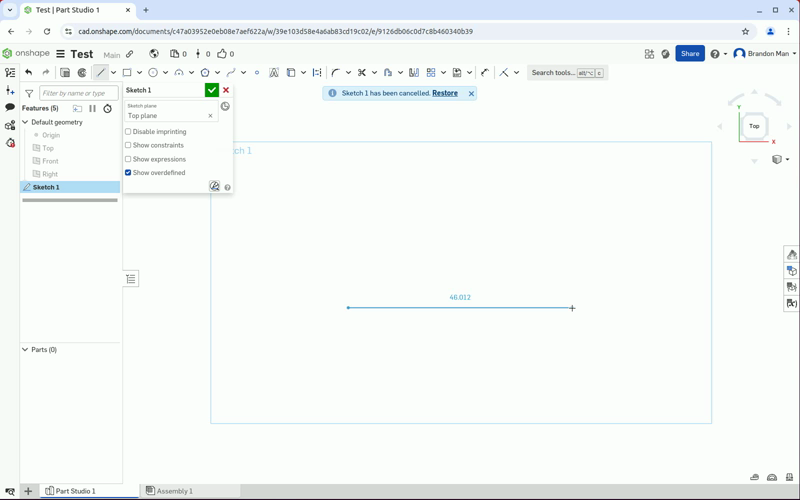
click(572, 307)
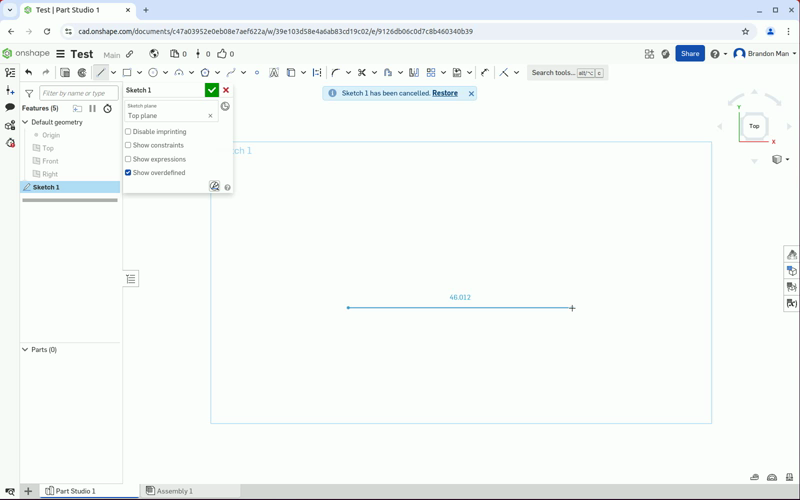
key_up(shift)
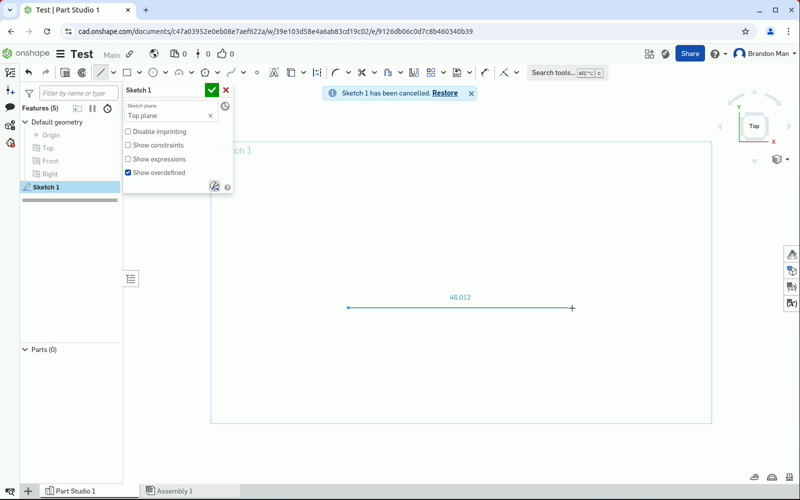
key_down(shift)
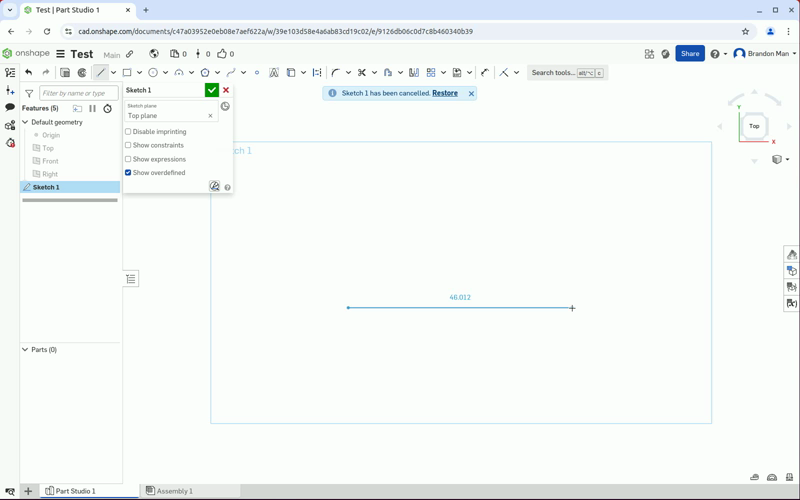
mouse_move(589, 307)
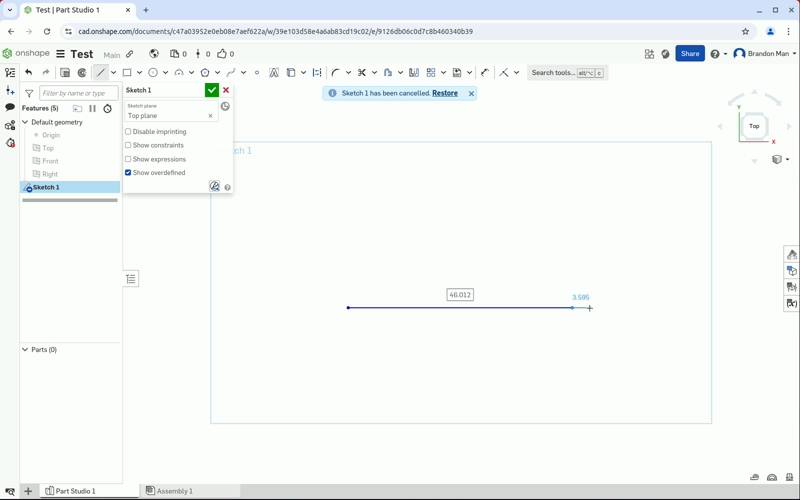
mouse_move(572, 258)
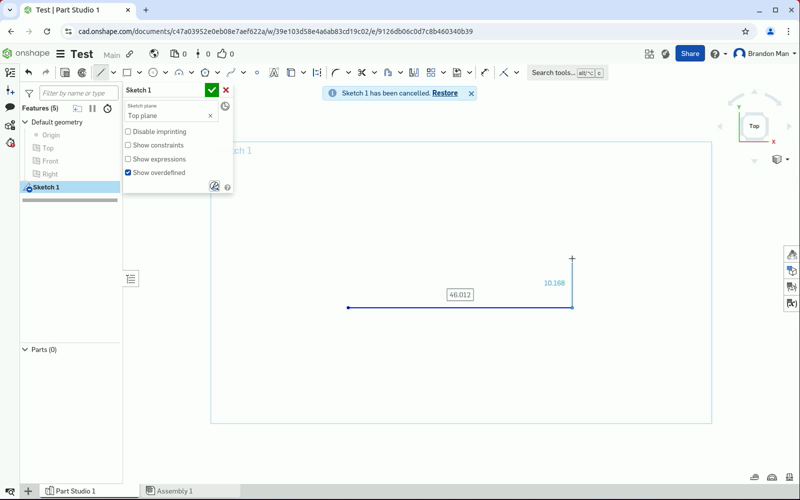
click(572, 258)
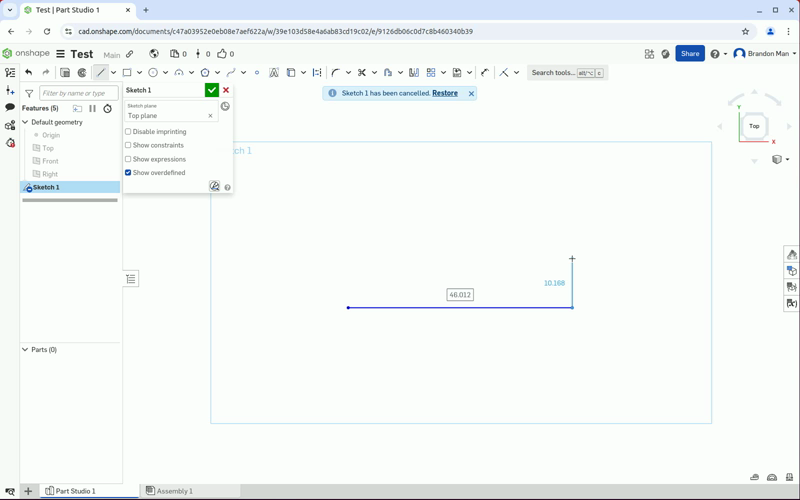
key_up(shift)
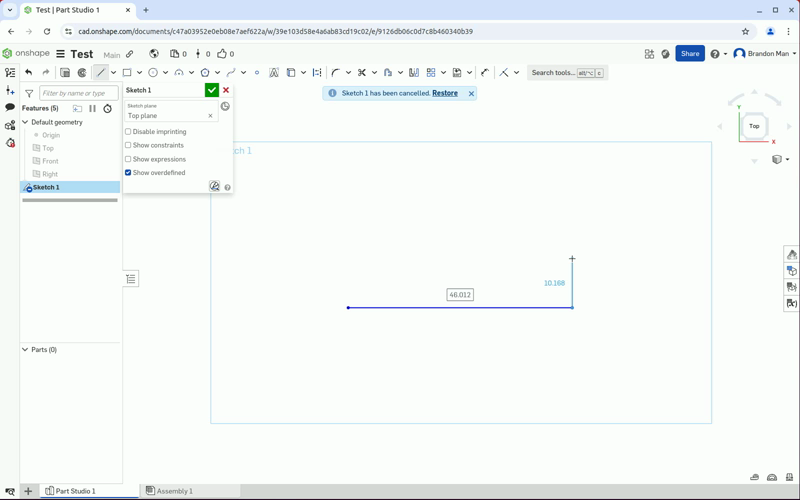
key_down(shift)
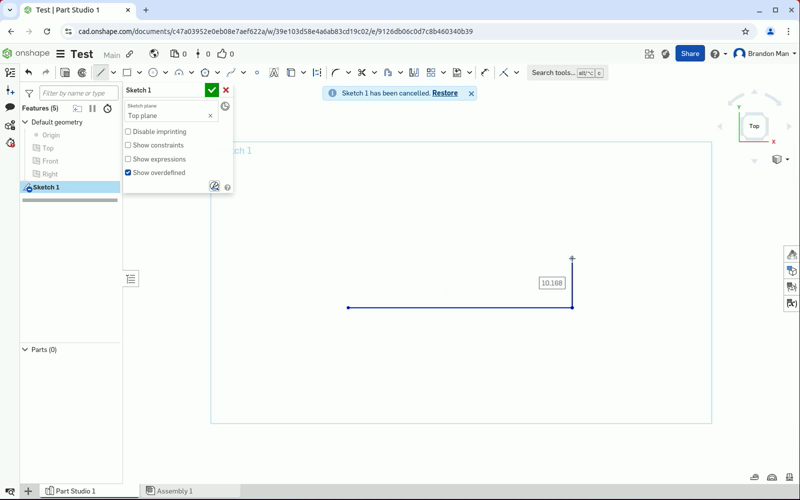
mouse_move(348, 258)
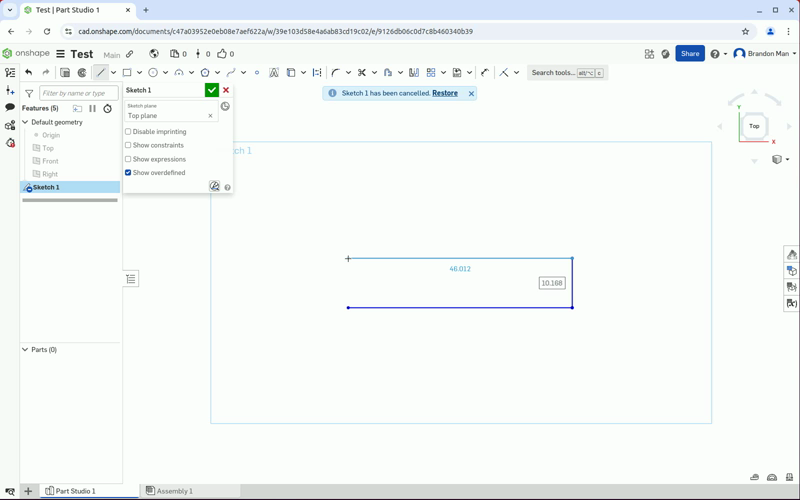
click(348, 258)
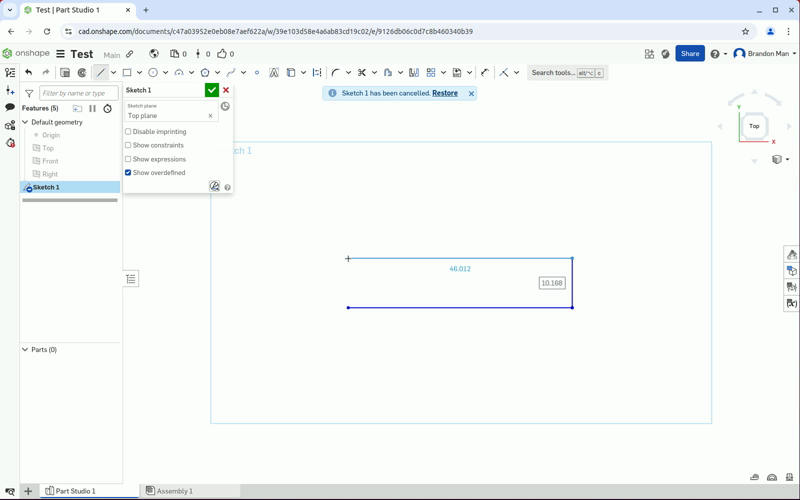
key_up(shift)
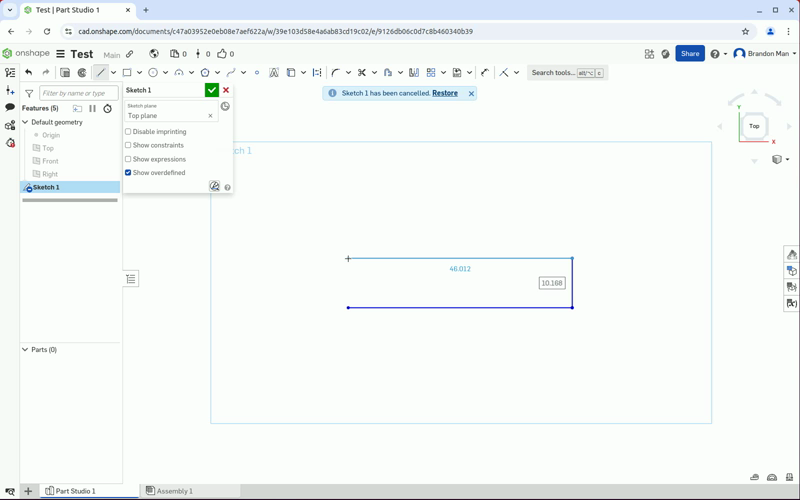
mouse_move(378, 258)
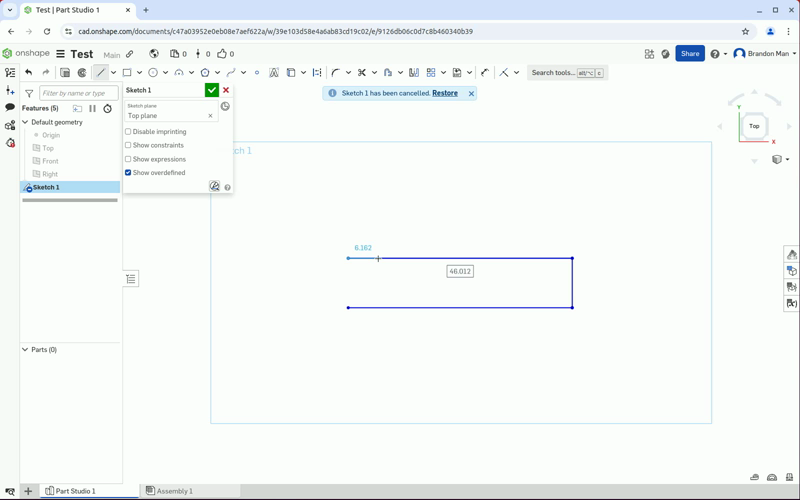
key_down(shift)
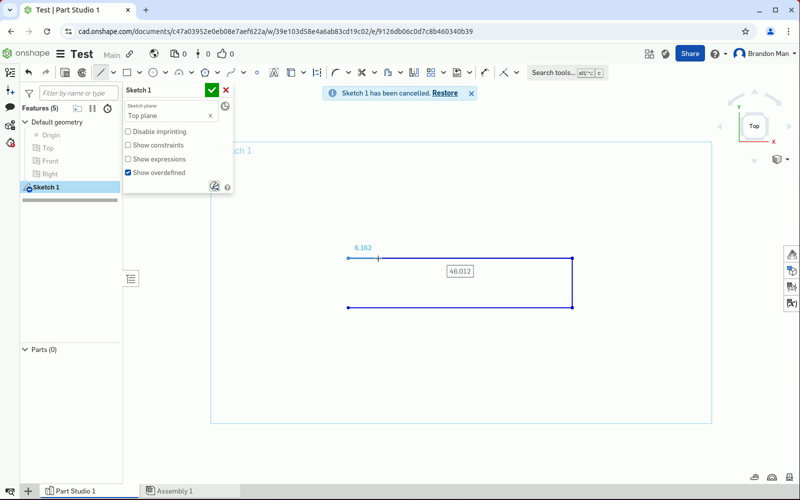
mouse_move(348, 307)
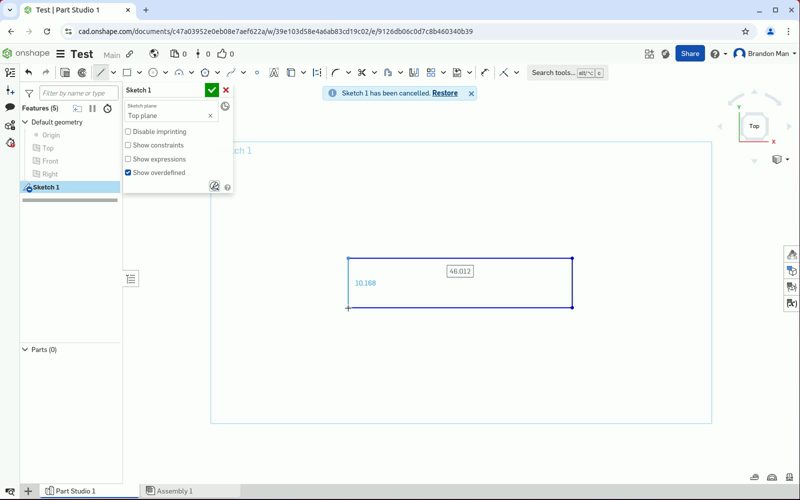
key_up(shift)
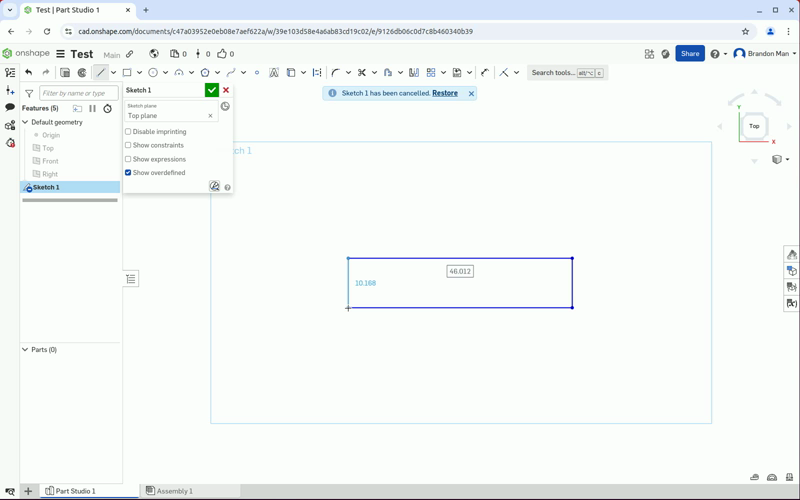
click(348, 307)
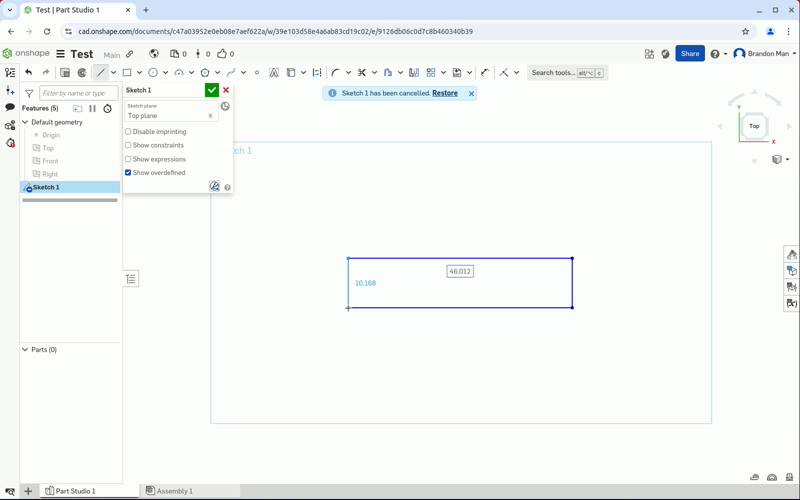
key(esc)
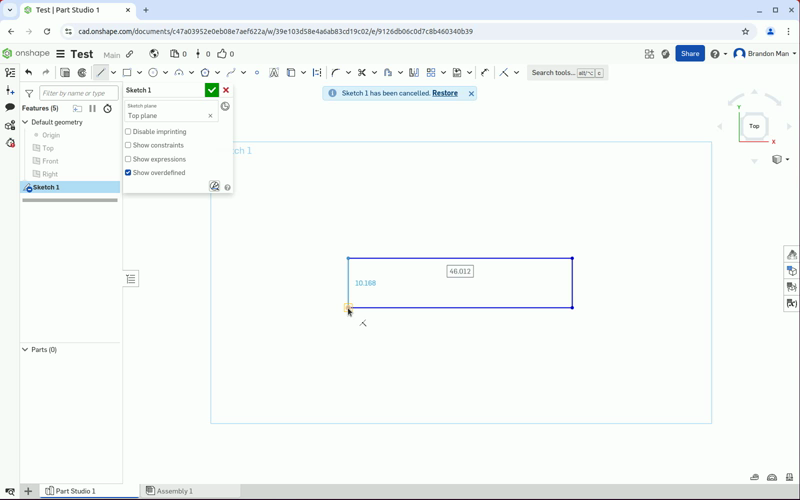
mouse_move(357, 280)
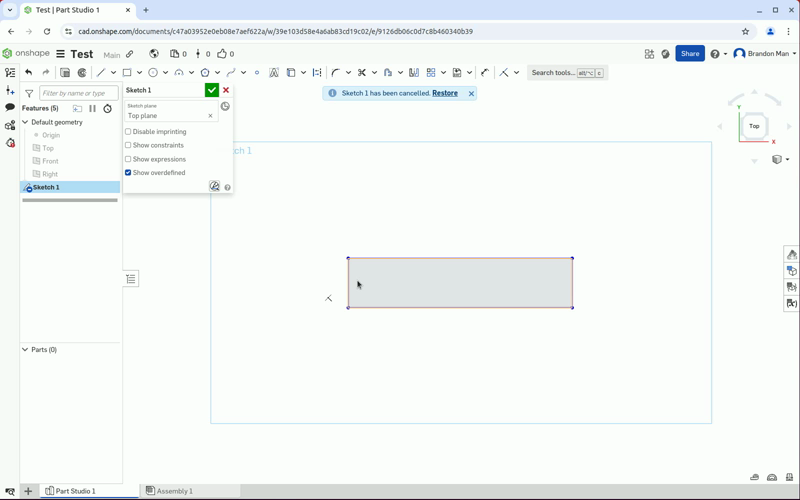
click(357, 280)
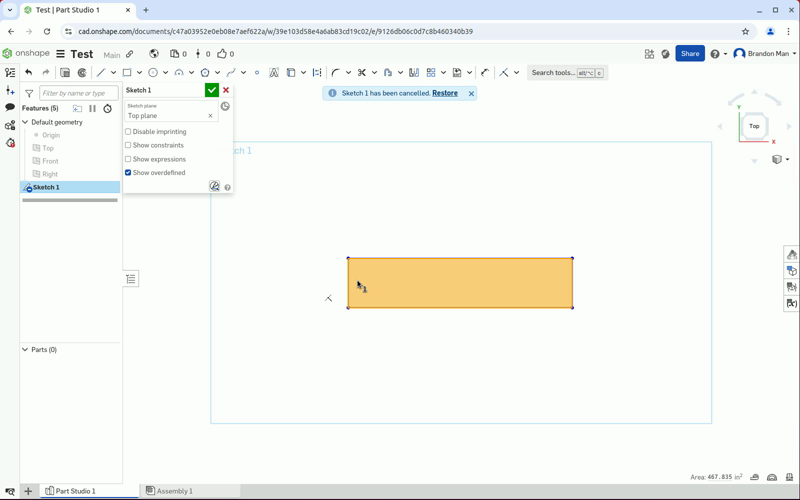
mouse_move(73, 352)
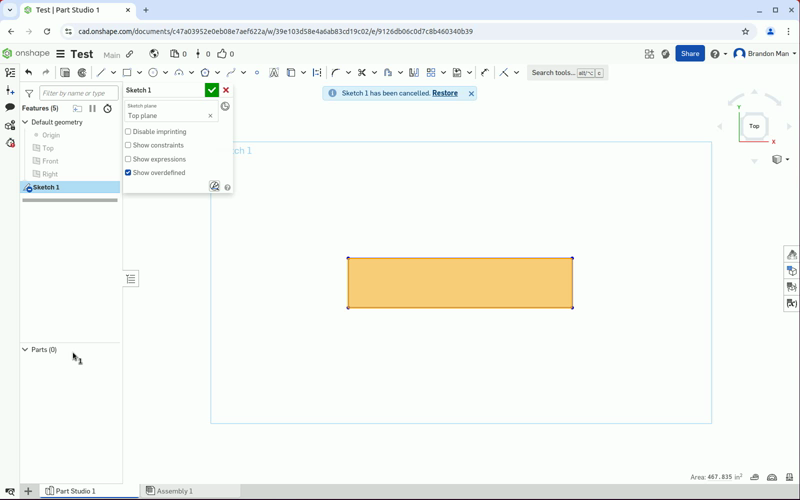
key(shift+y)
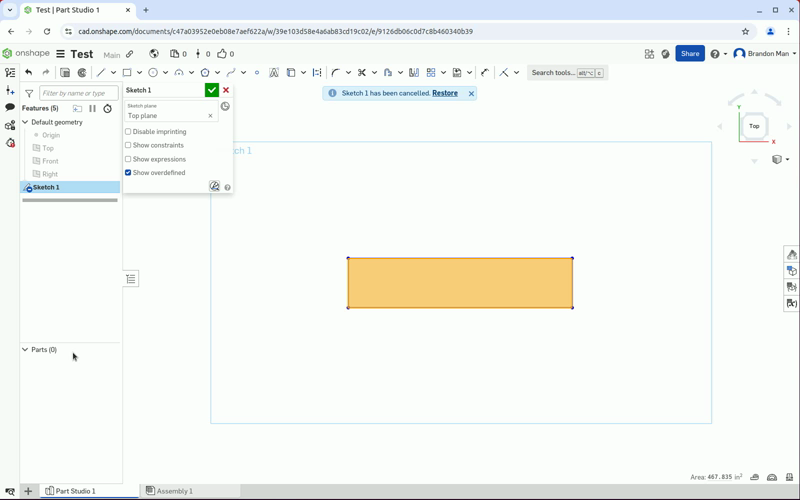
key(shift+e)
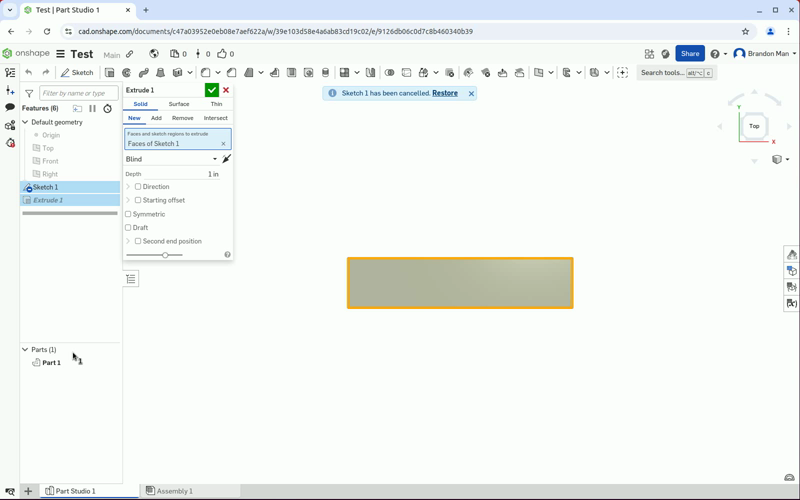
mouse_move(143, 106)
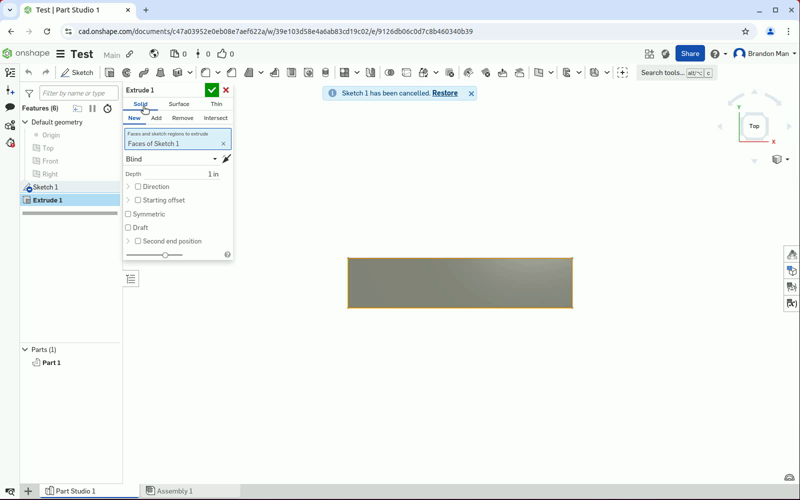
click(143, 106)
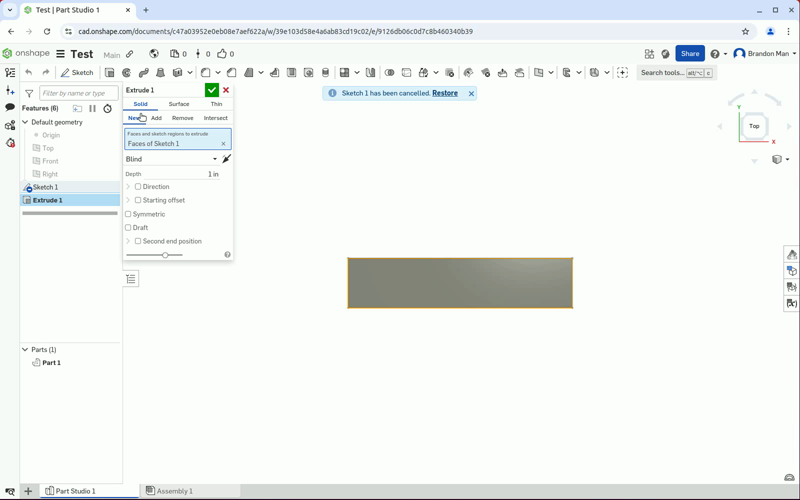
mouse_move(137, 120)
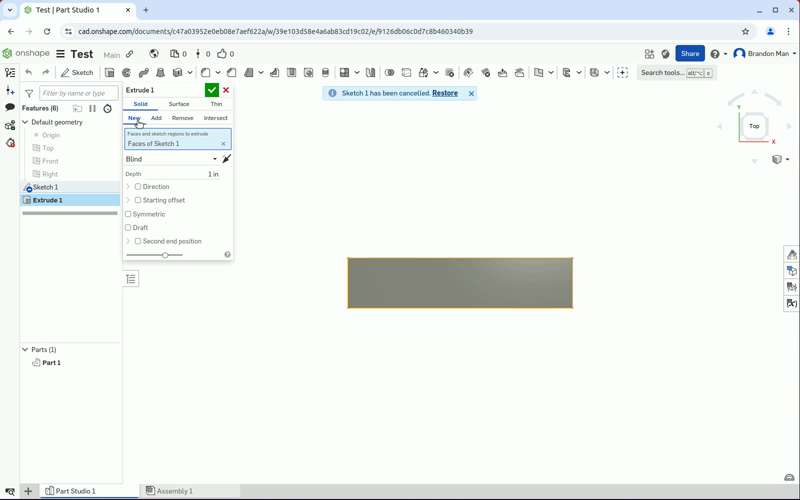
click(137, 120)
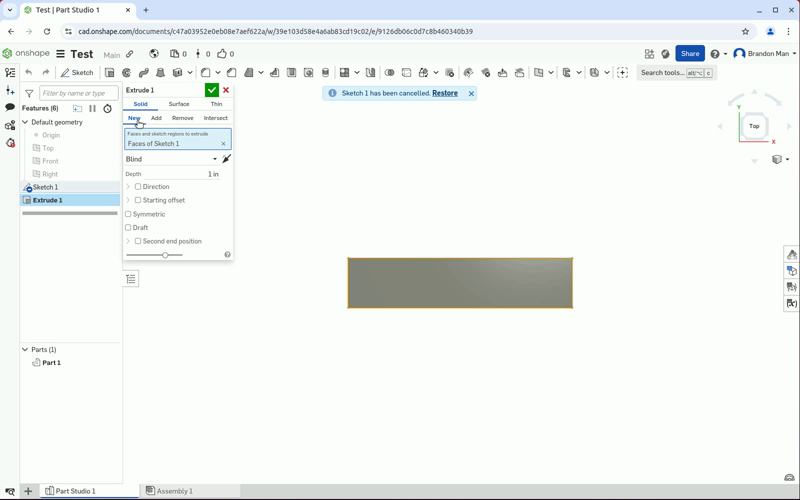
key(tab, 4)
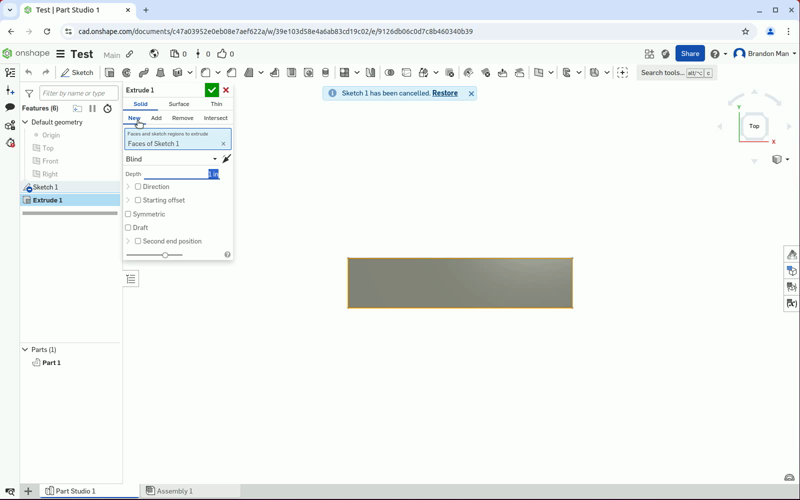
text(5.536)
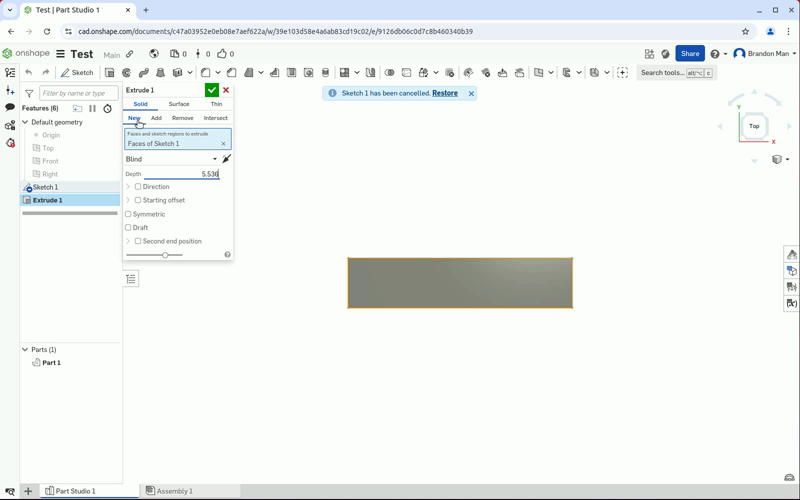
key(enter)
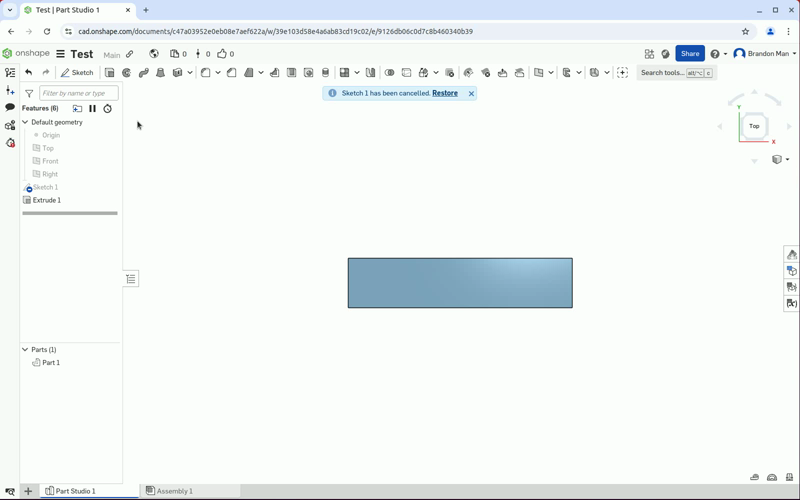
key(shift+h)
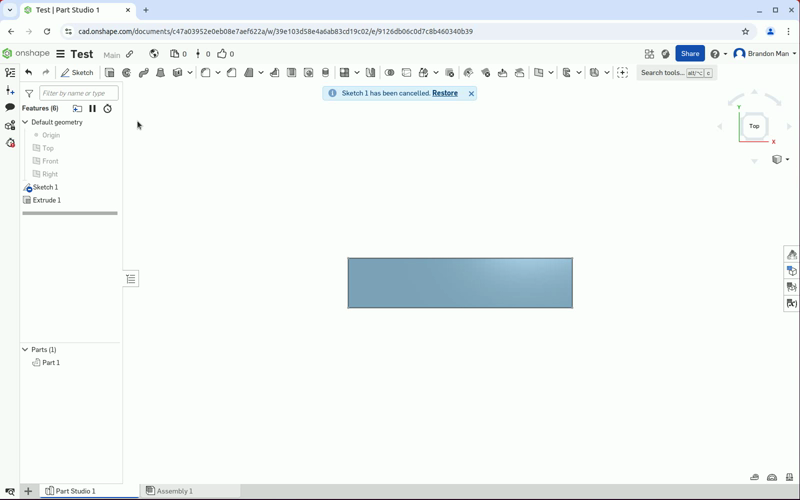
key(shift+h)
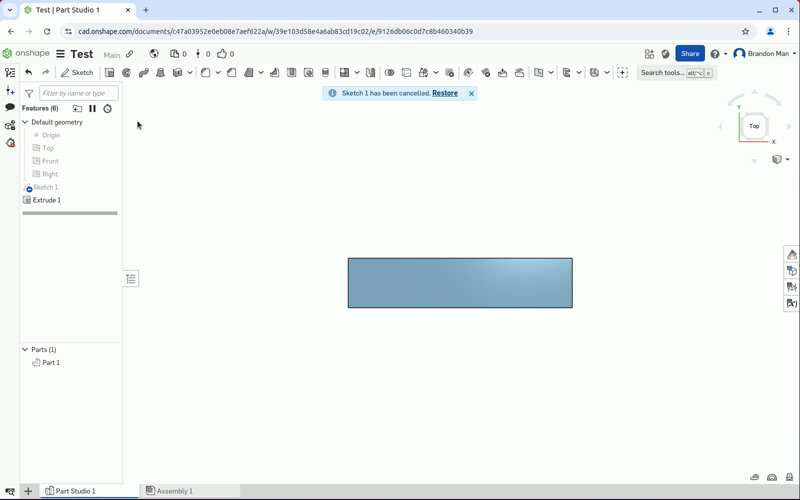
mouse_move(73, 189)
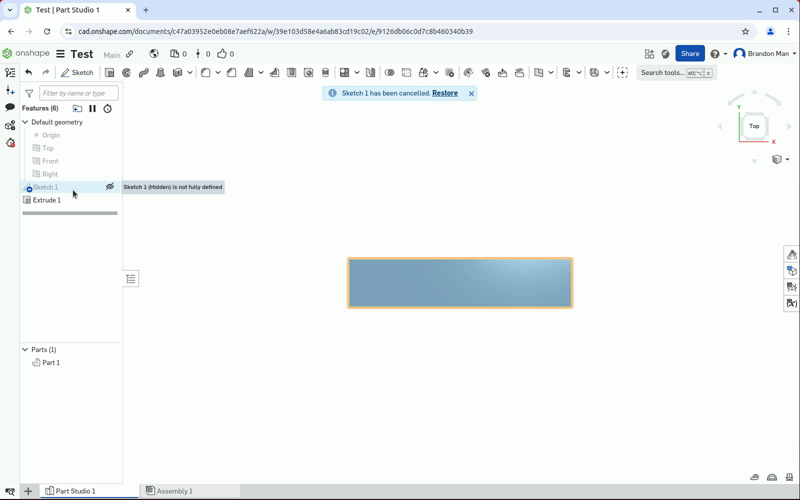
click(73, 189)
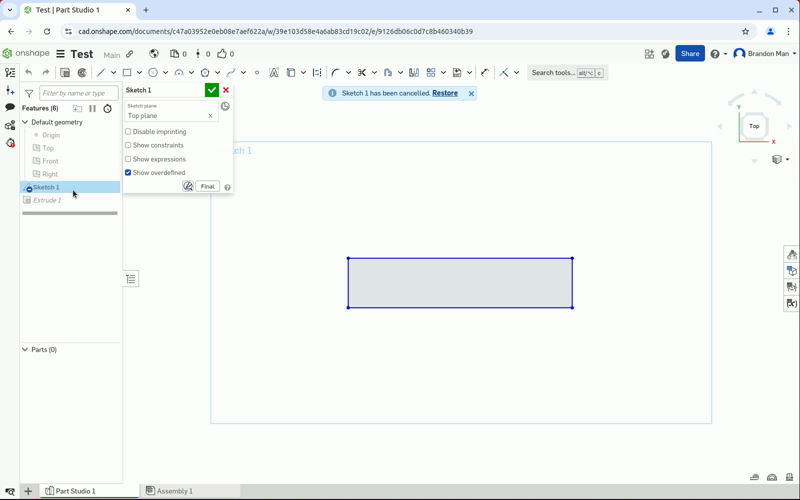
mouse_move(229, 92)
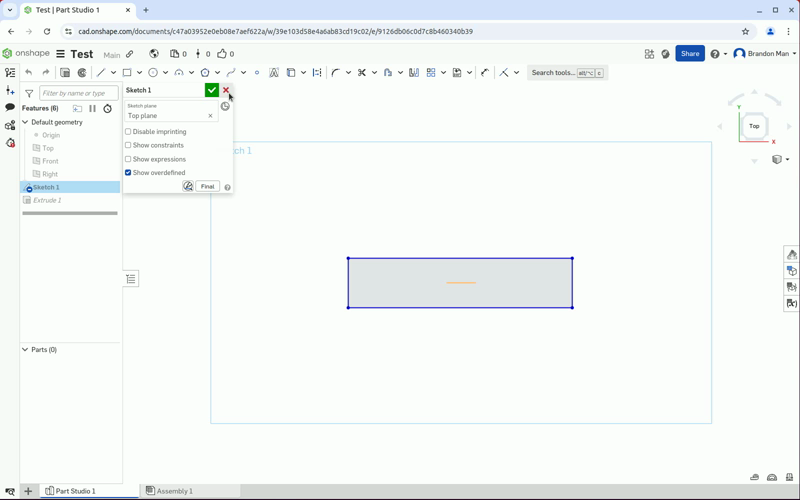
click(229, 92)
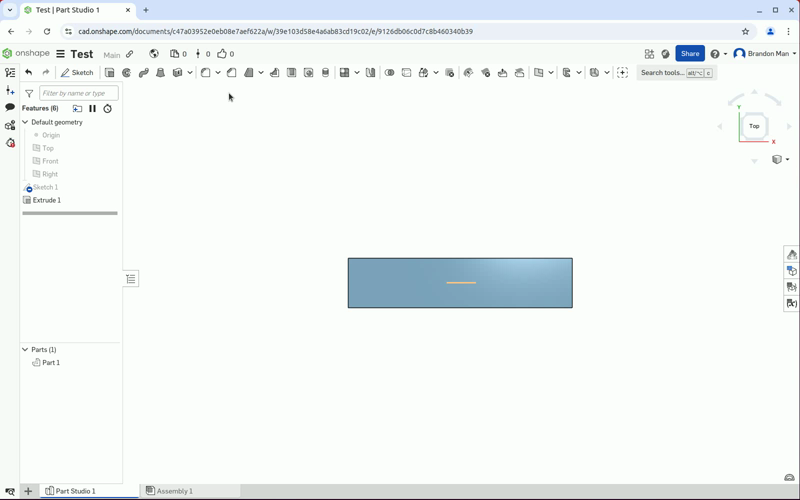
mouse_move(541, 75)
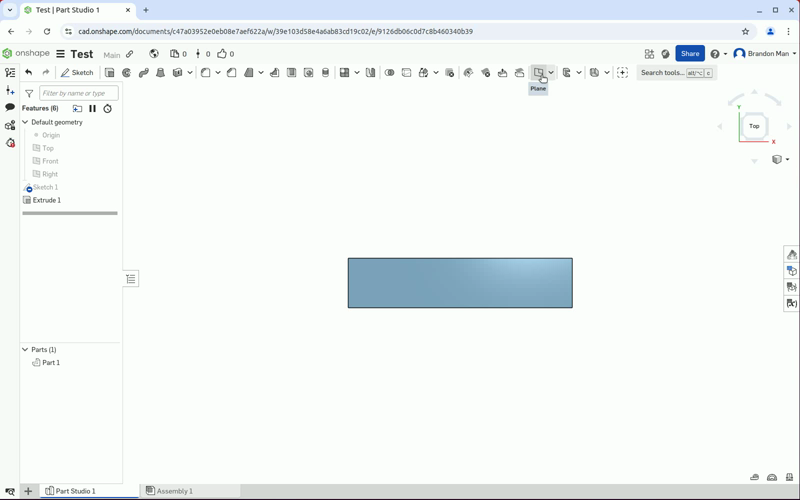
click(541, 75)
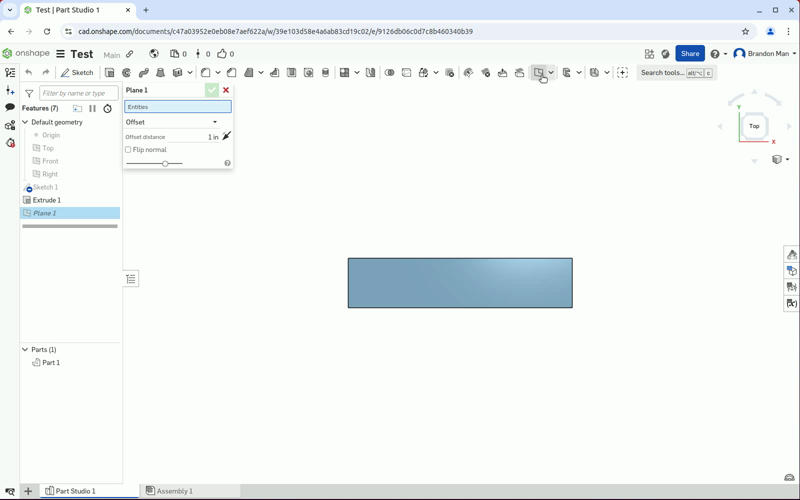
mouse_move(73, 150)
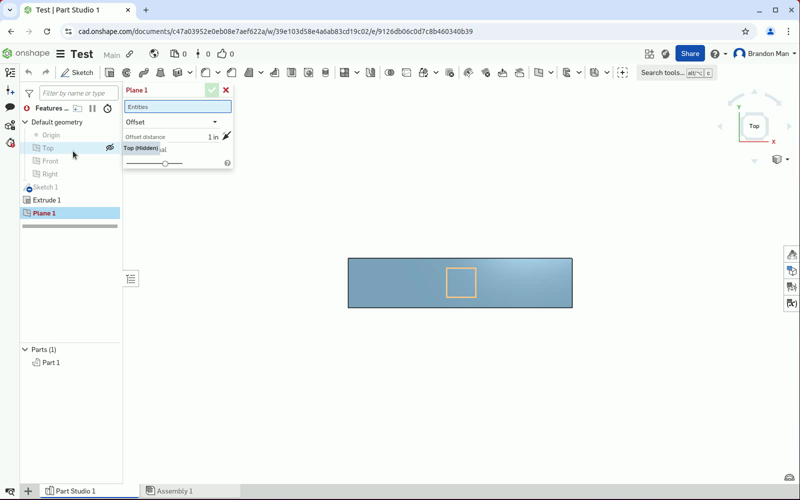
click(73, 150)
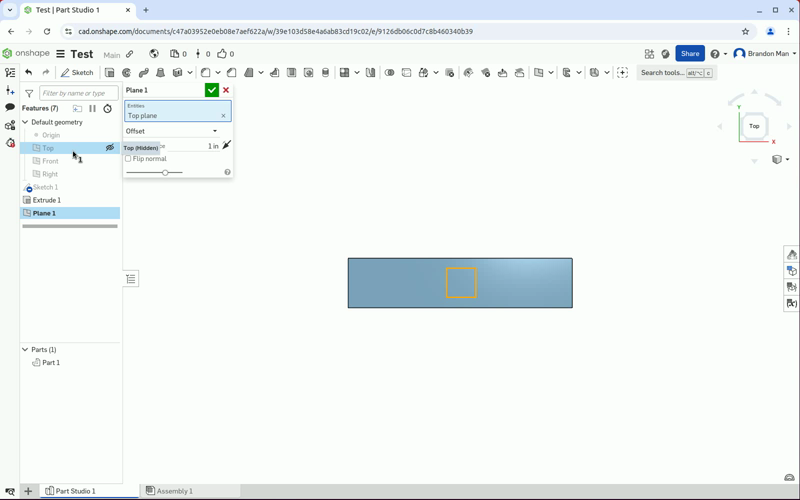
key(tab, 2)
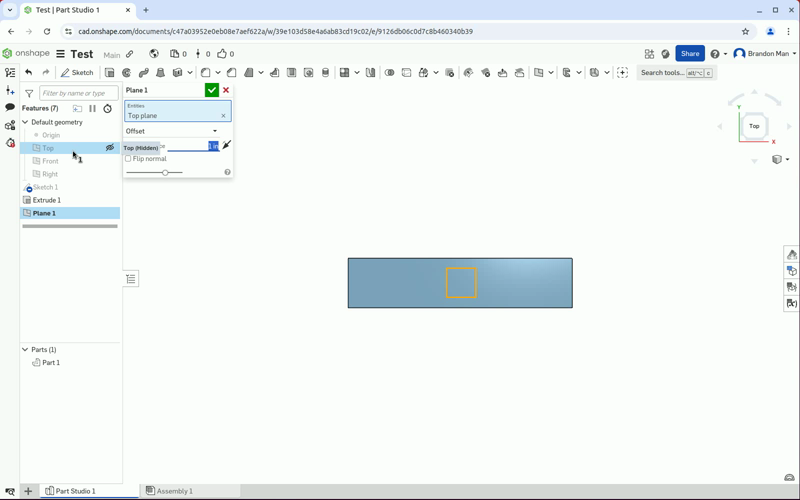
text(5.546)
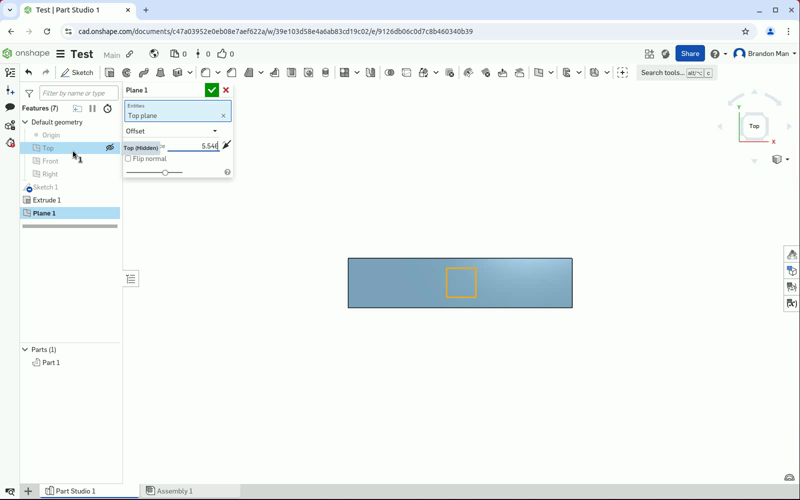
key(enter, 2)
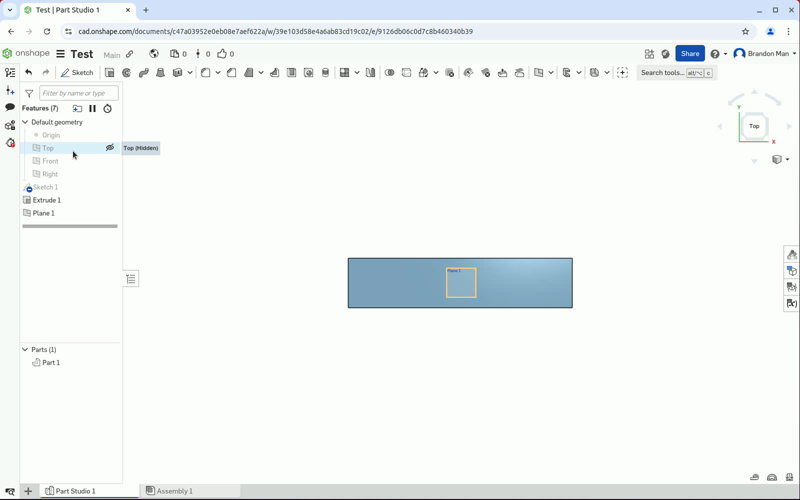
key(shift+s)
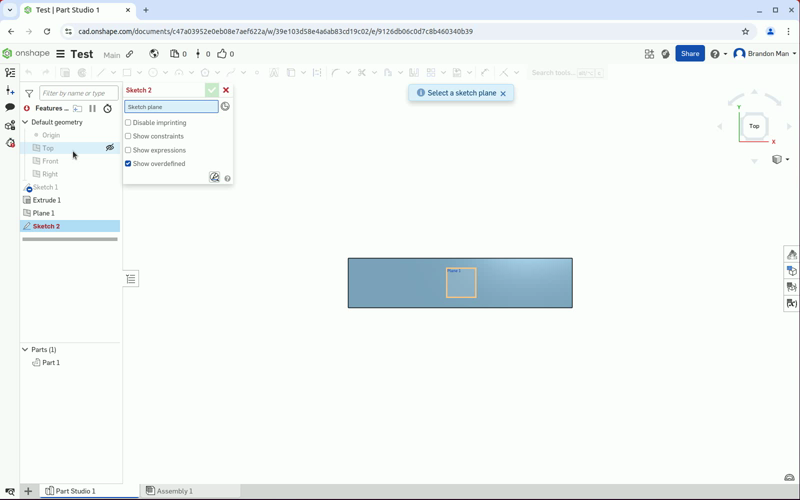
mouse_move(73, 215)
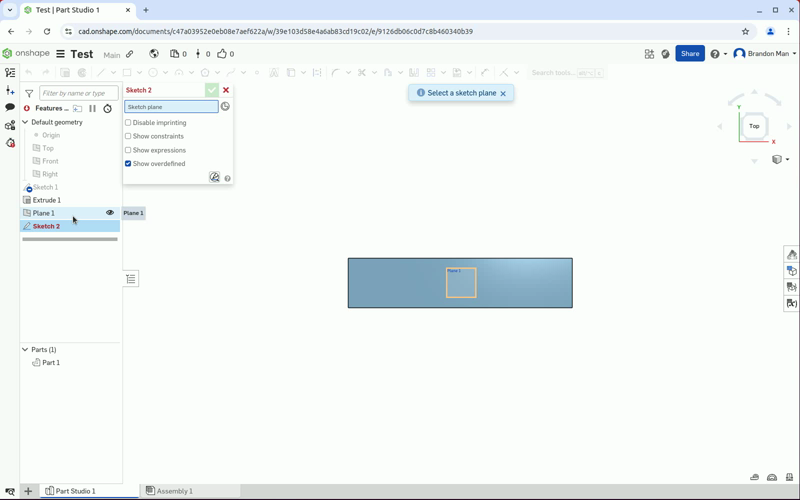
click(73, 215)
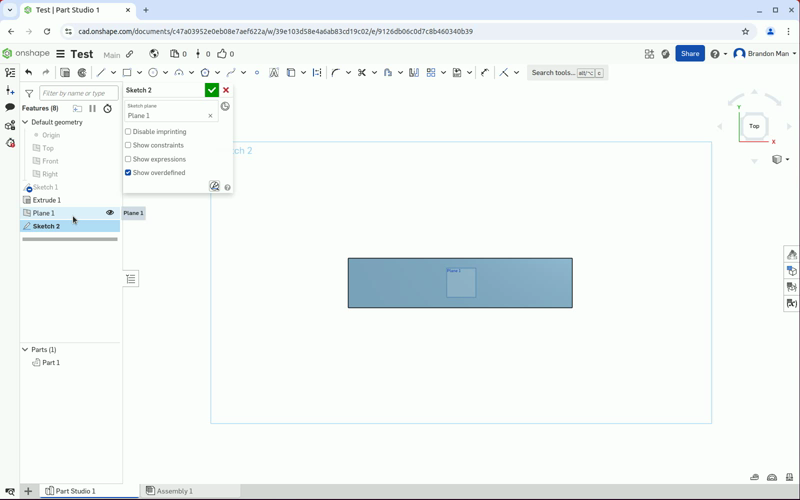
mouse_move(73, 352)
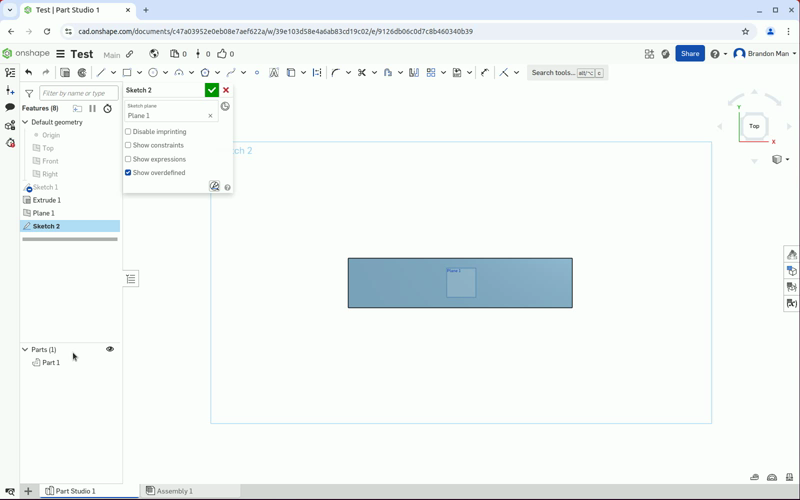
key(y)
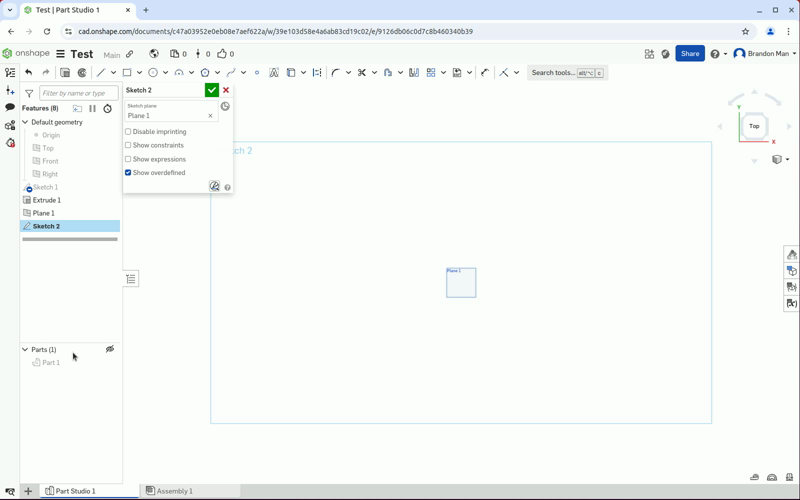
key(c)
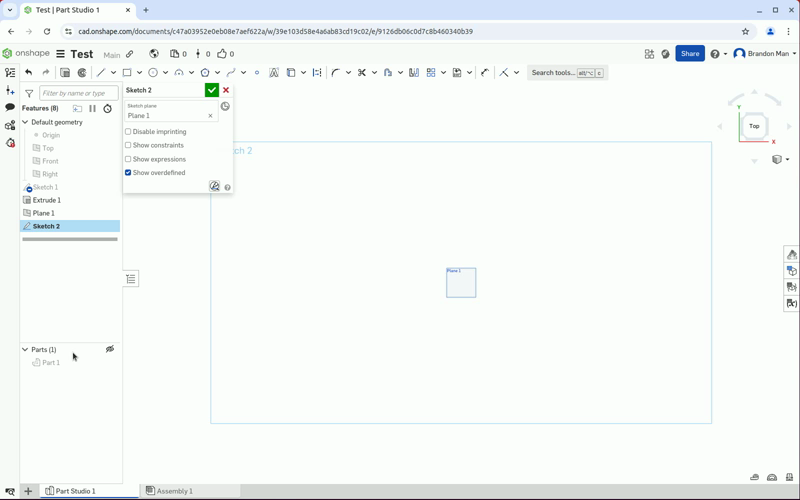
key_down(shift)
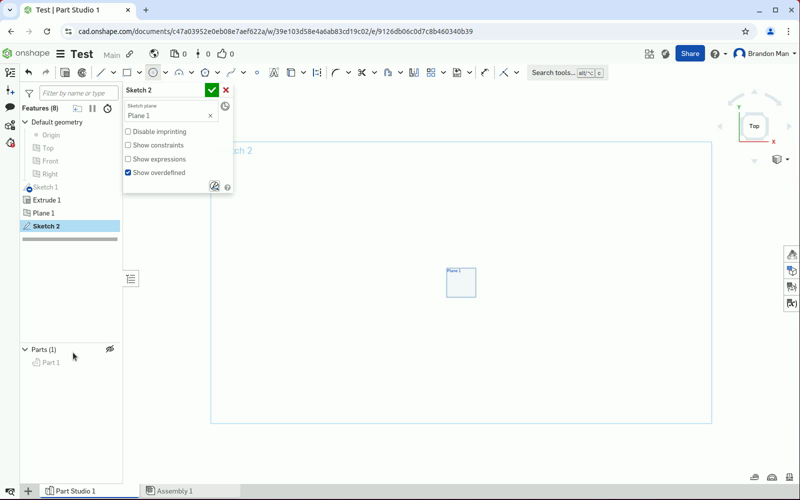
mouse_move(384, 282)
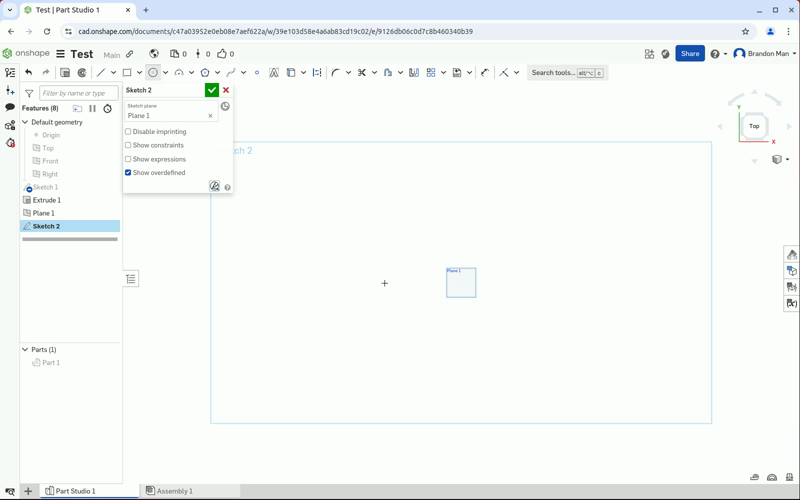
click(384, 282)
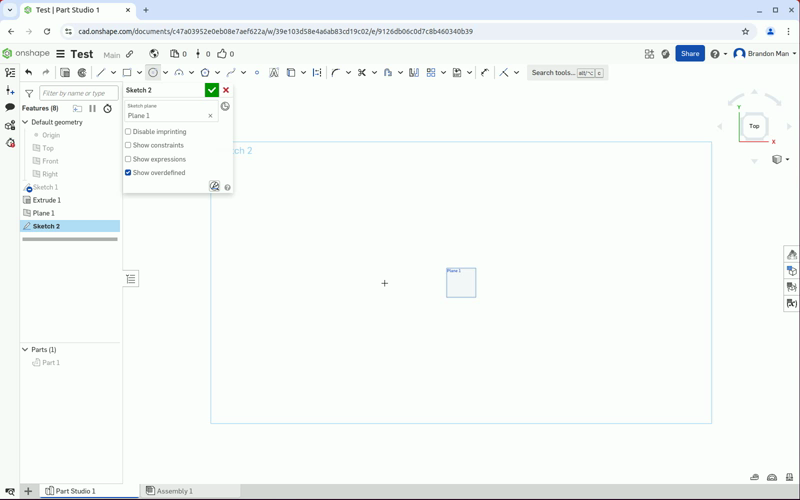
key_up(shift)
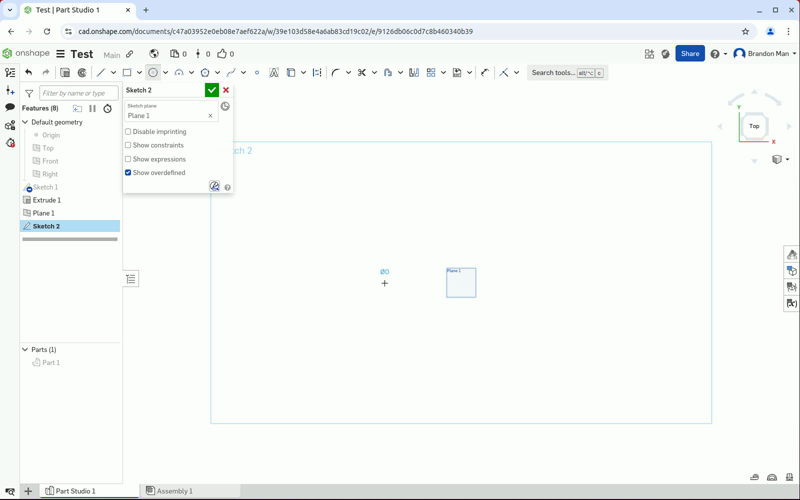
mouse_move(407, 282)
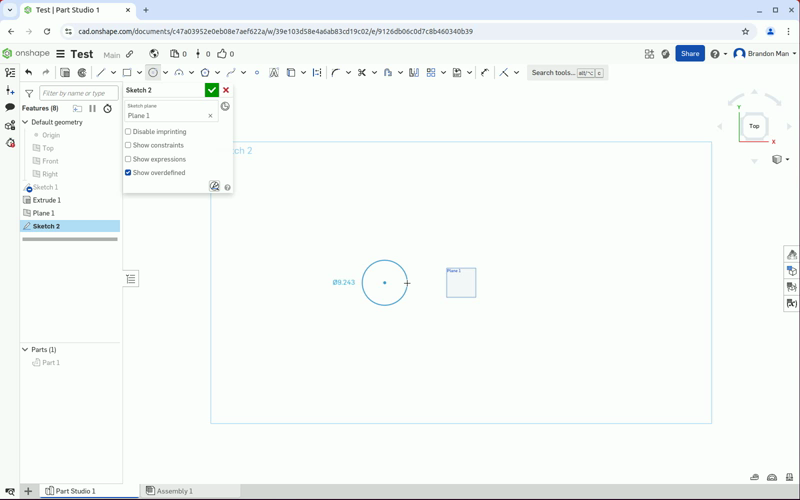
click(407, 282)
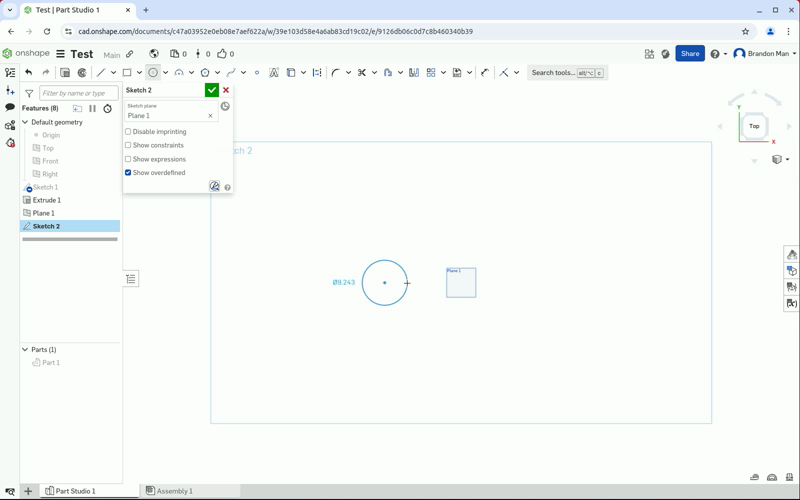
key(esc)
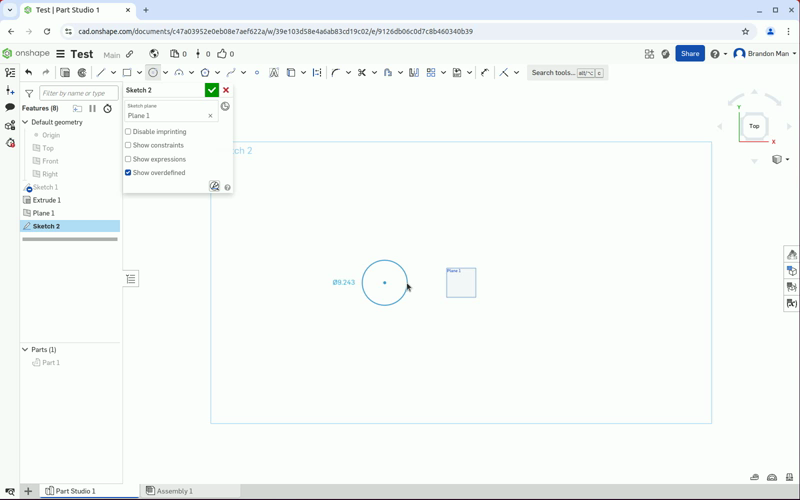
mouse_move(382, 262)
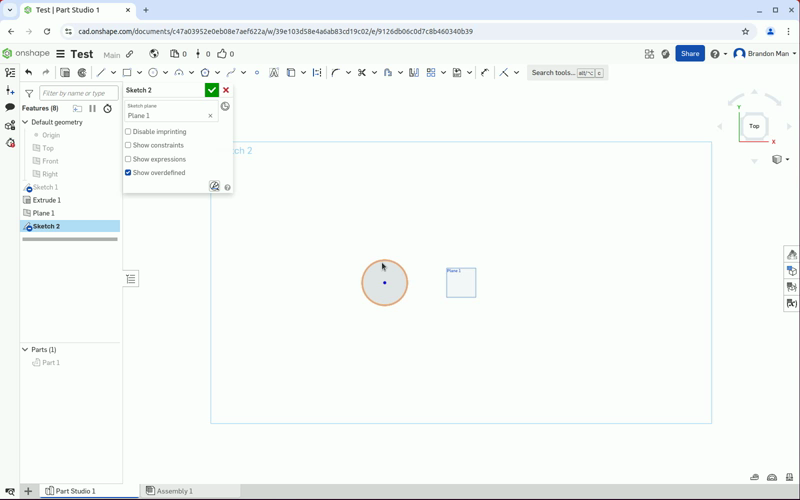
scroll(6)
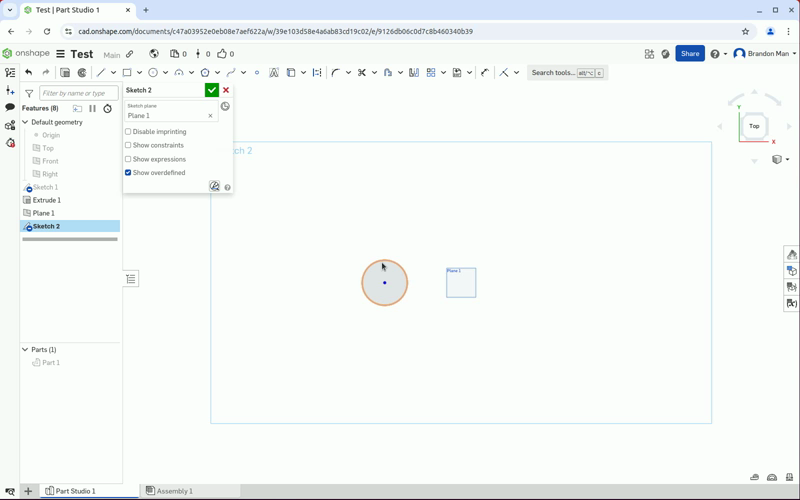
scroll(6)
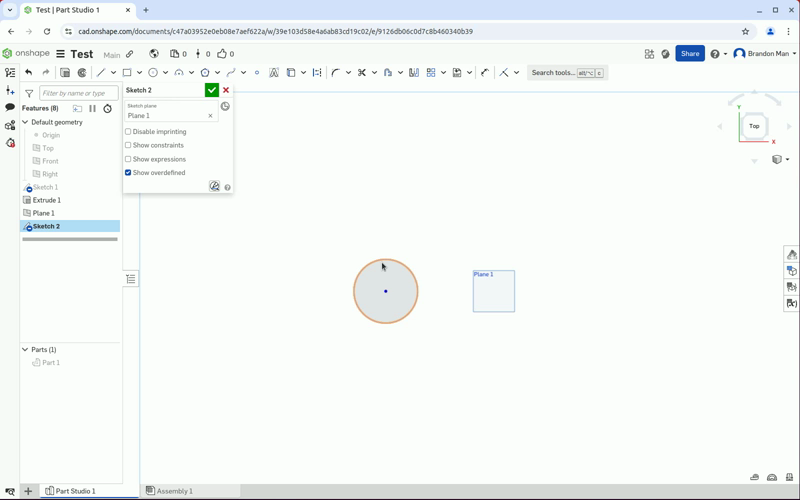
scroll(6)
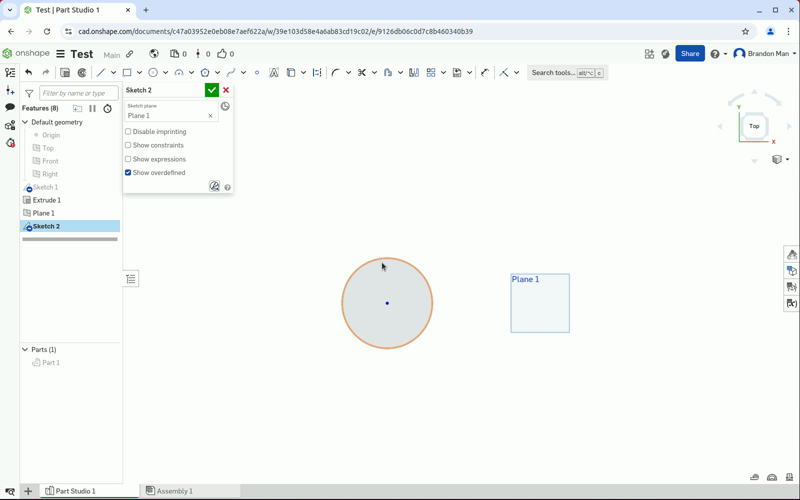
scroll(6)
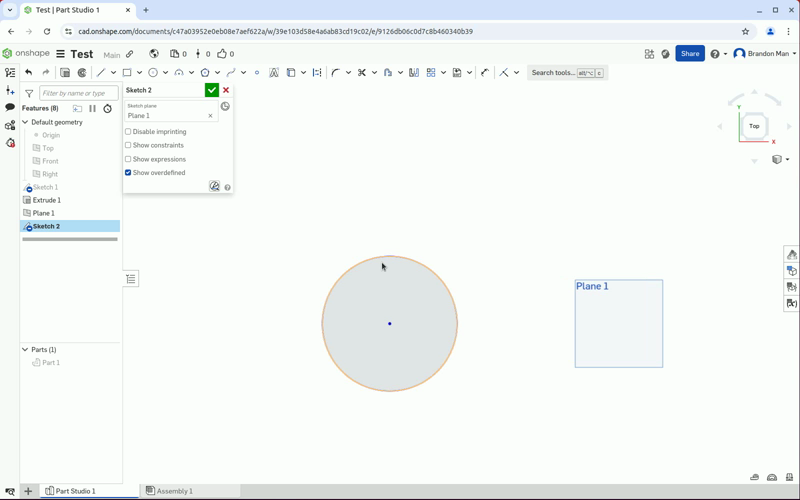
scroll(6)
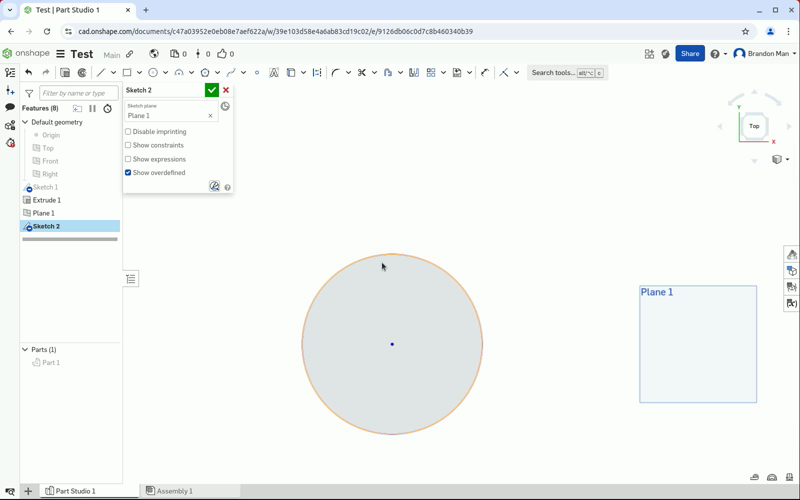
scroll(6)
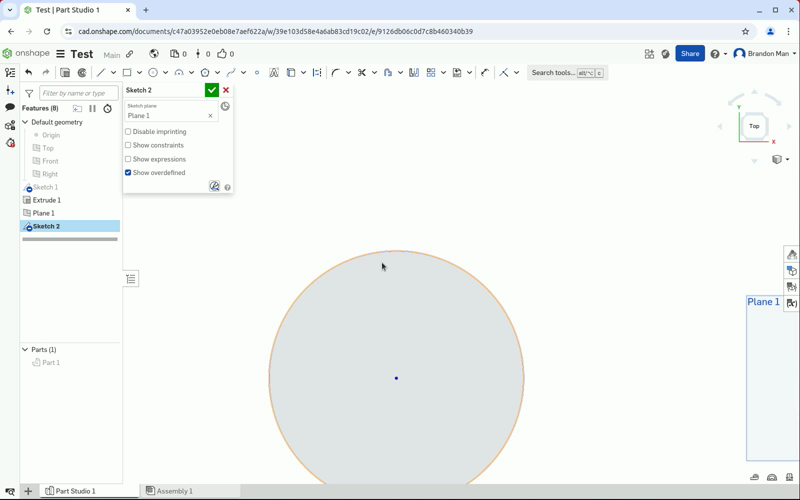
scroll(6)
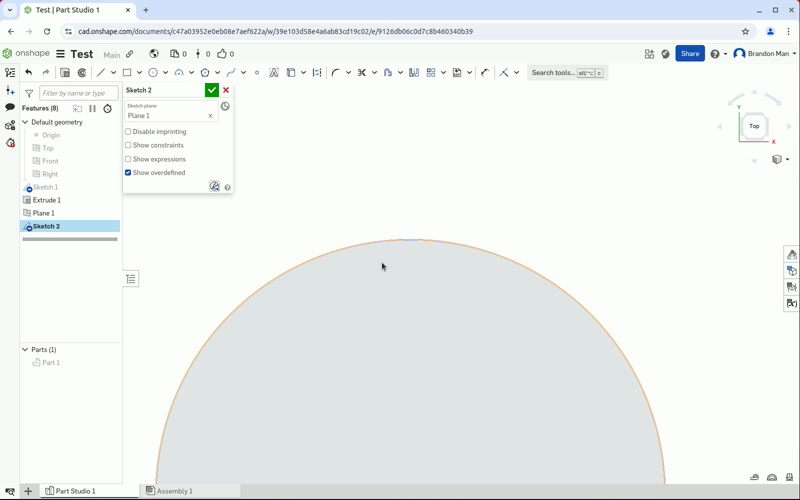
click(382, 262)
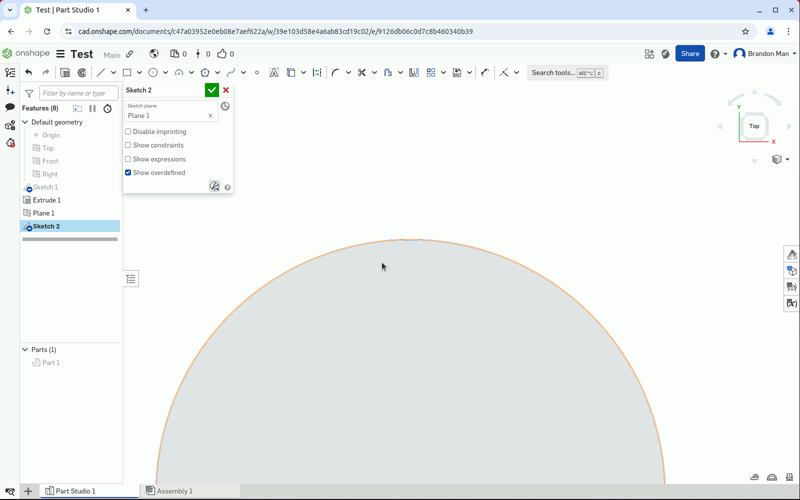
scroll(-6)
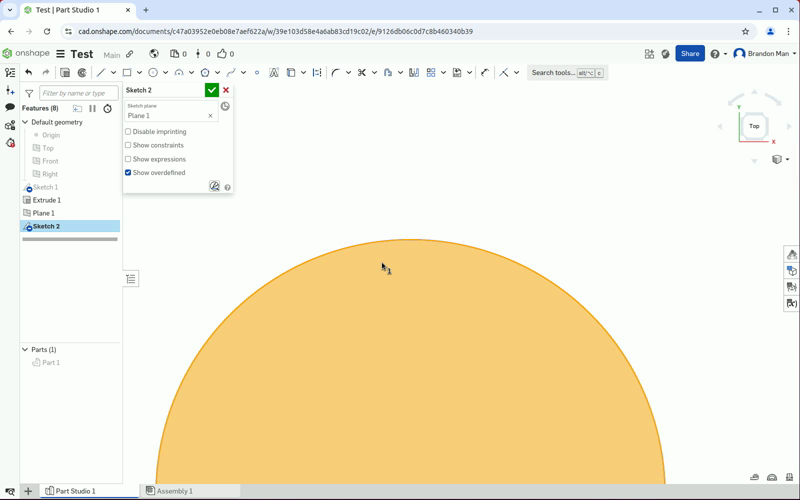
scroll(-6)
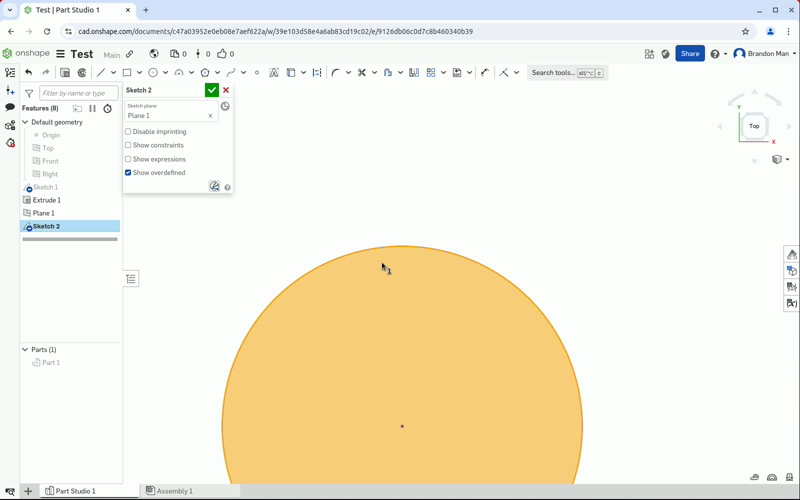
scroll(-6)
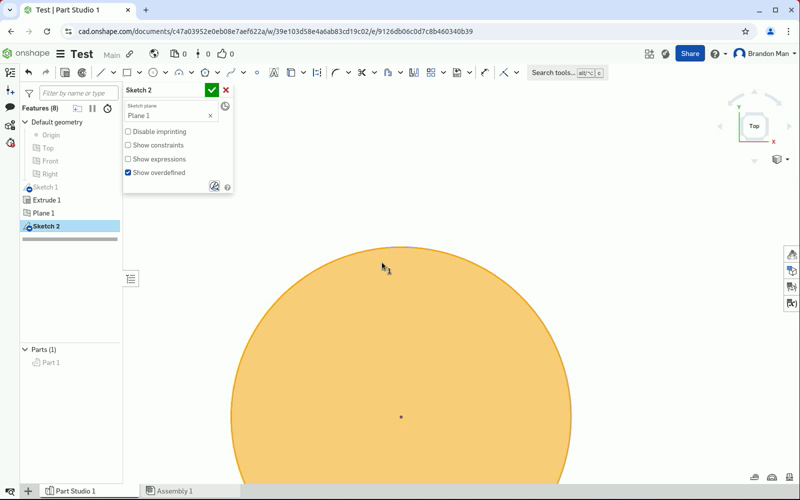
scroll(-6)
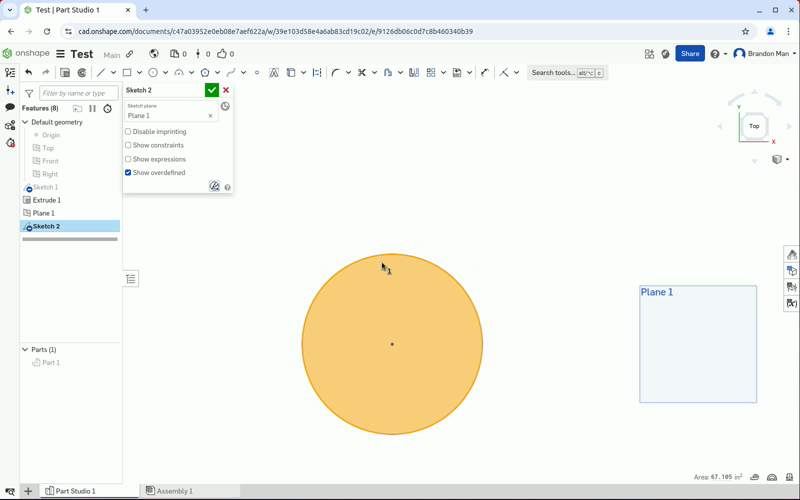
scroll(-6)
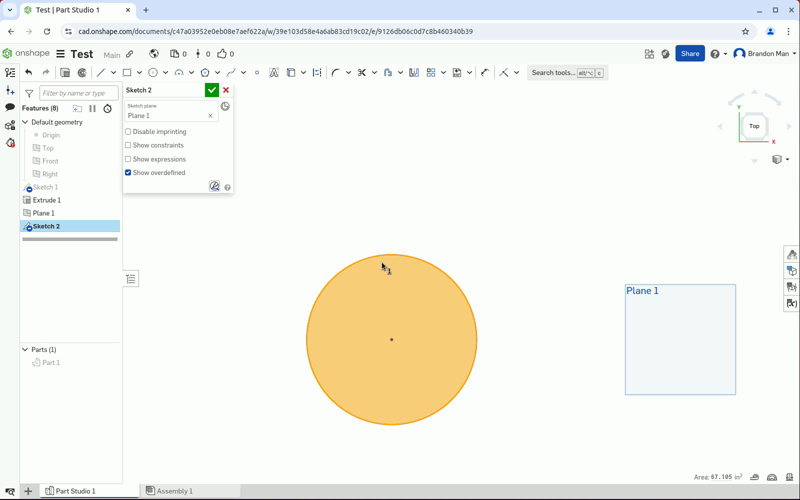
scroll(-6)
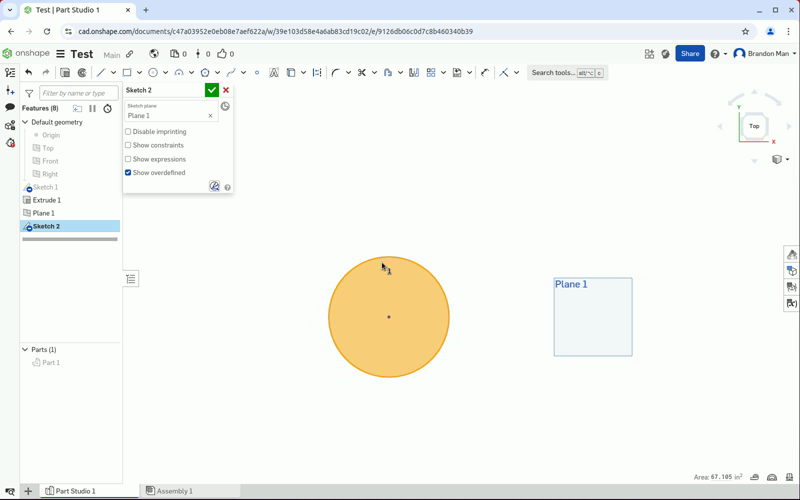
scroll(-6)
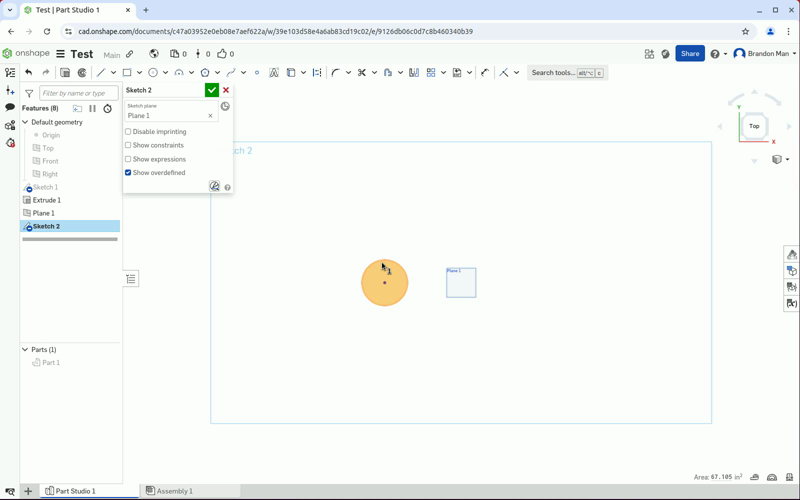
mouse_move(73, 352)
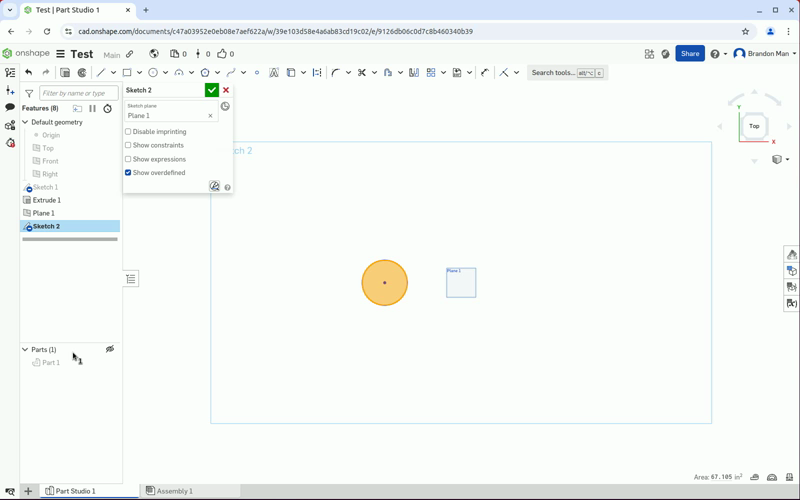
key(shift+y)
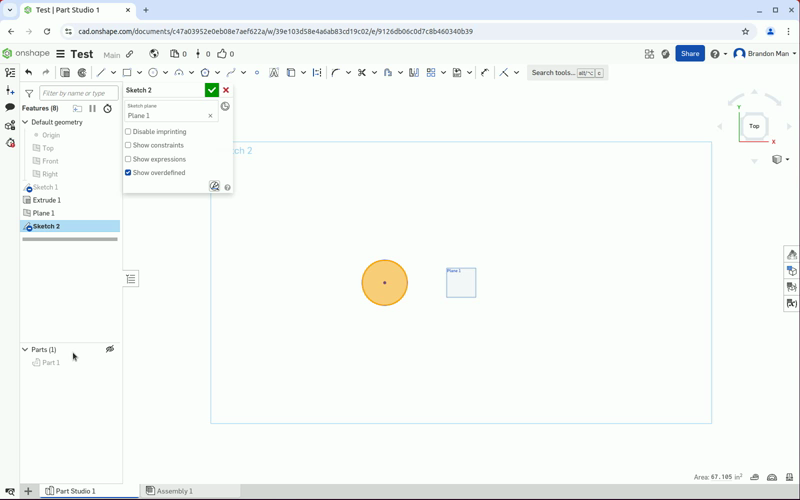
key(shift+e)
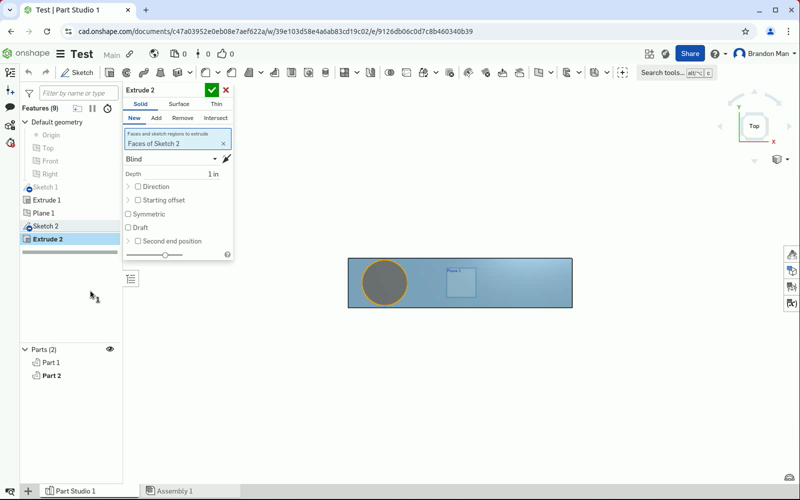
mouse_move(143, 106)
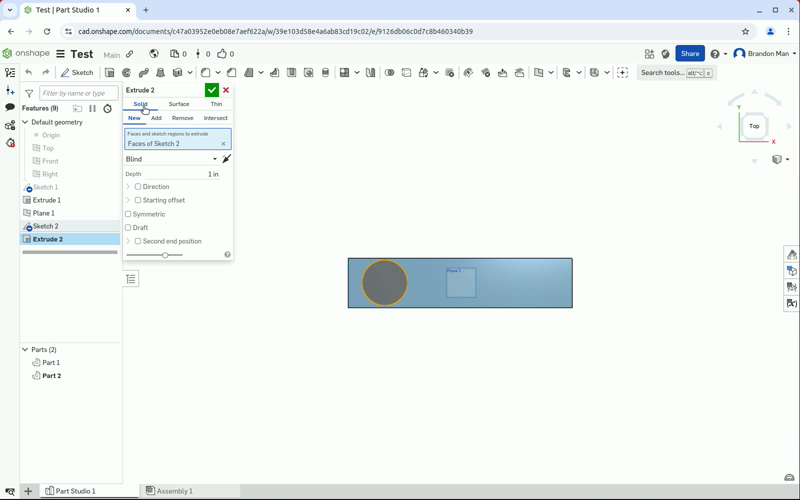
click(143, 106)
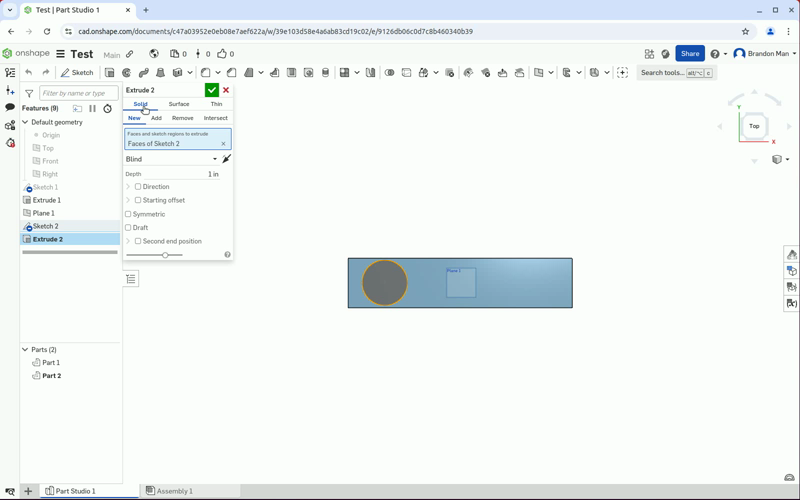
mouse_move(186, 120)
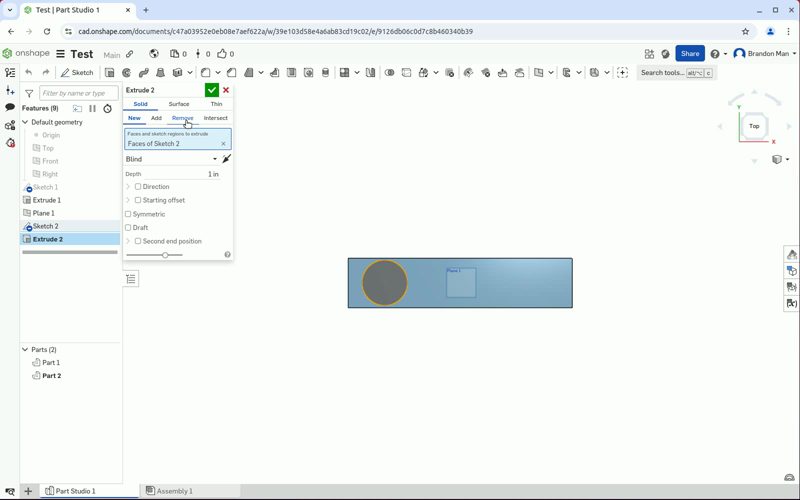
click(186, 120)
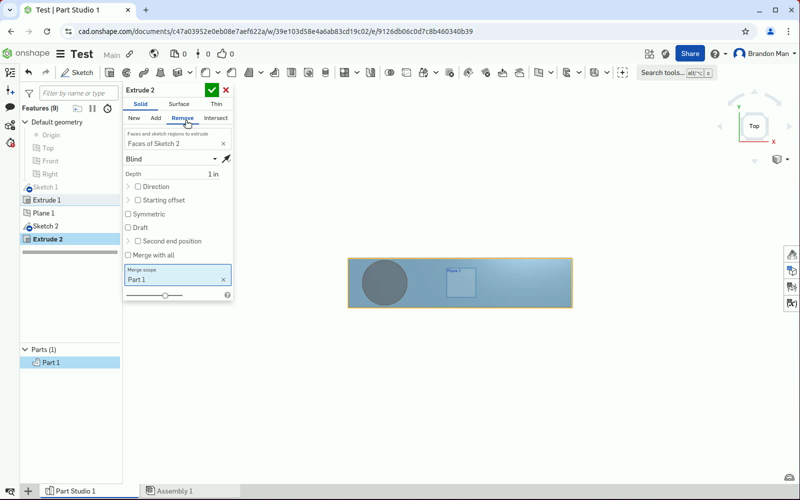
key(tab, 4)
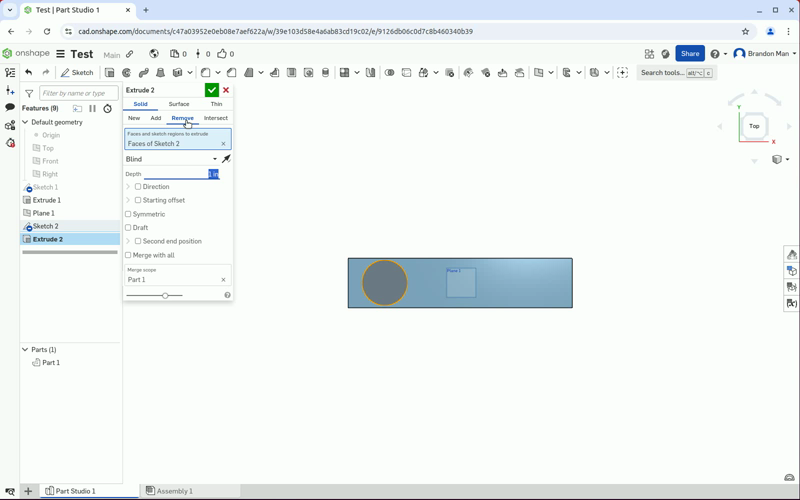
text(2.407)
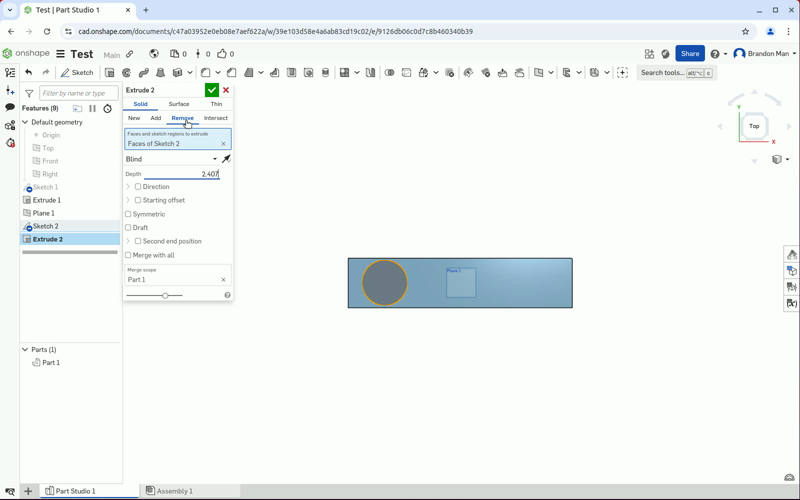
key(tab, 6)
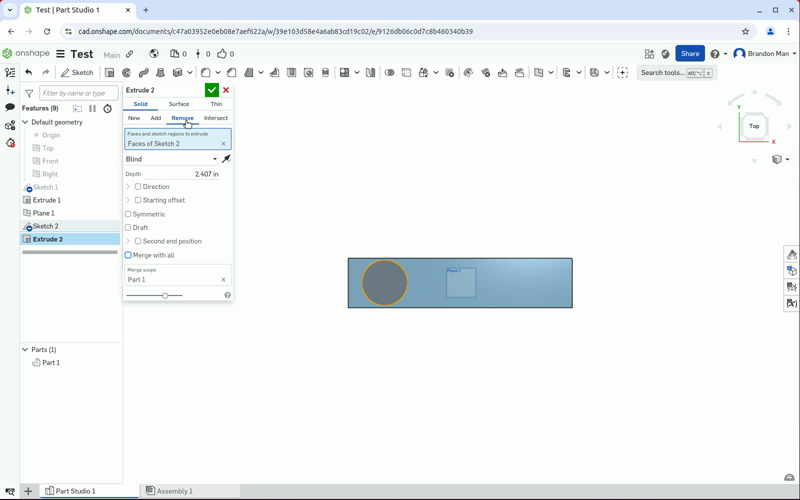
key(space)
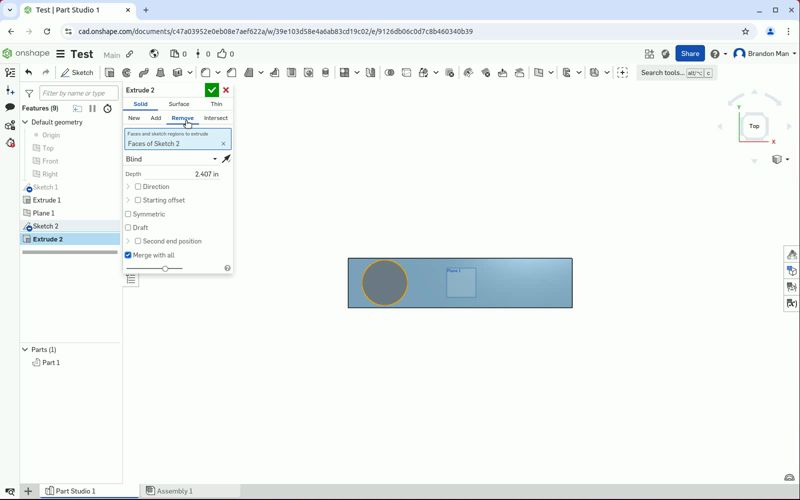
key(enter)
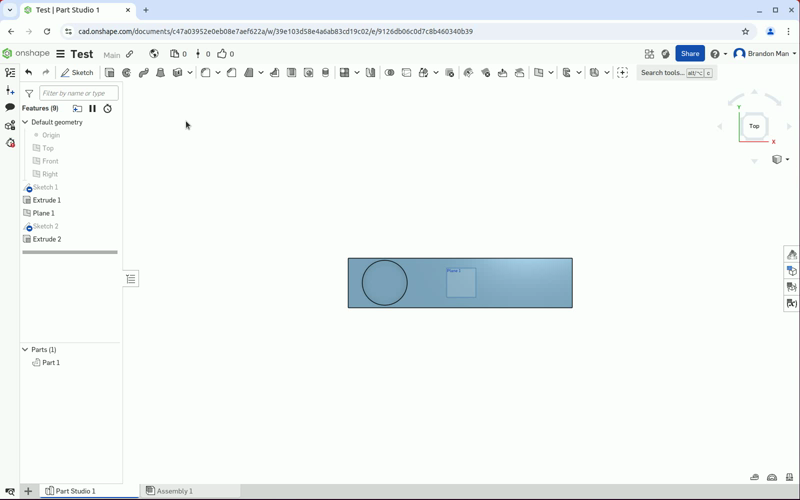
key(shift+h)
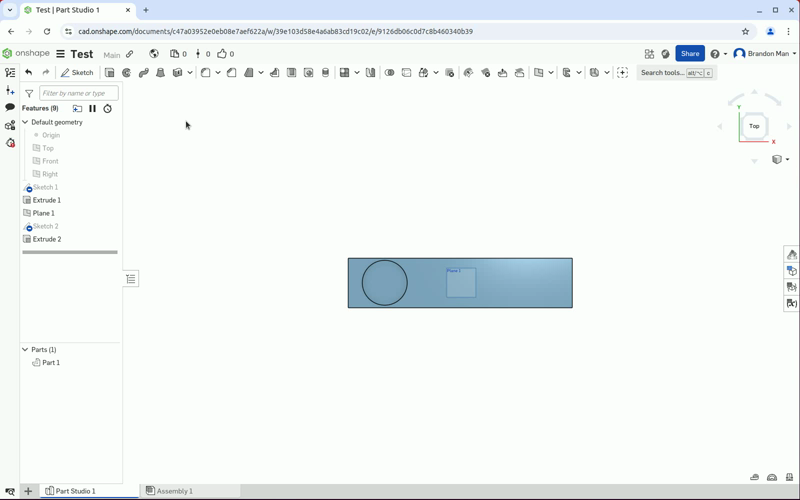
key(shift+h)
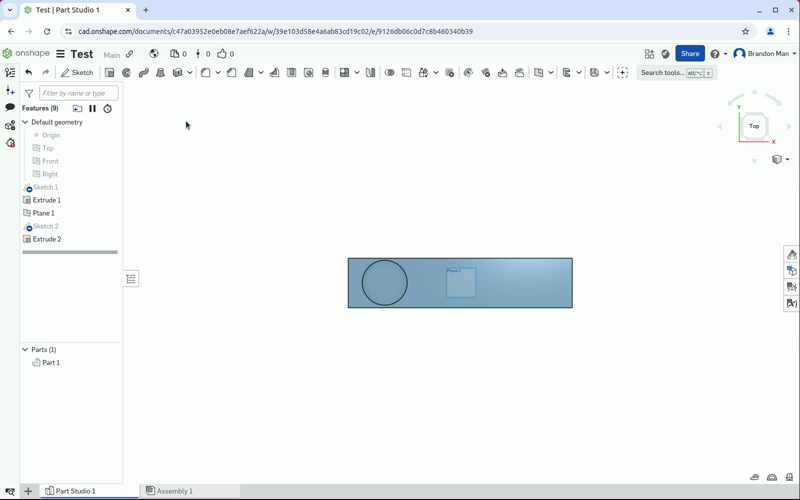
mouse_move(73, 189)
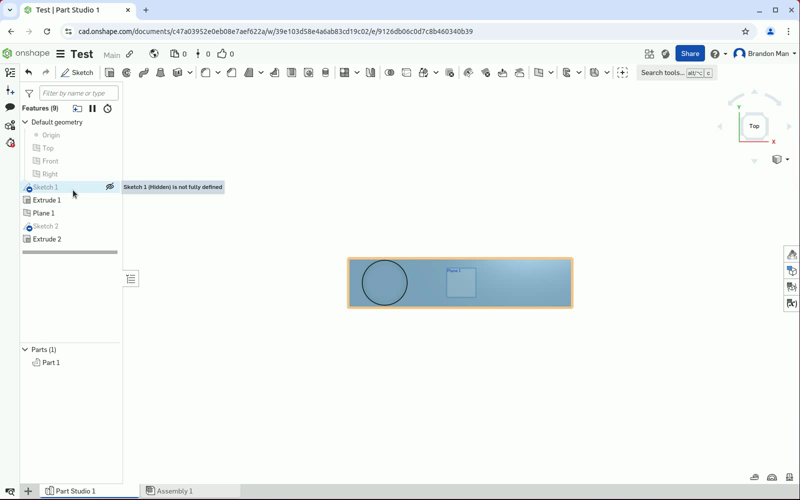
click(73, 189)
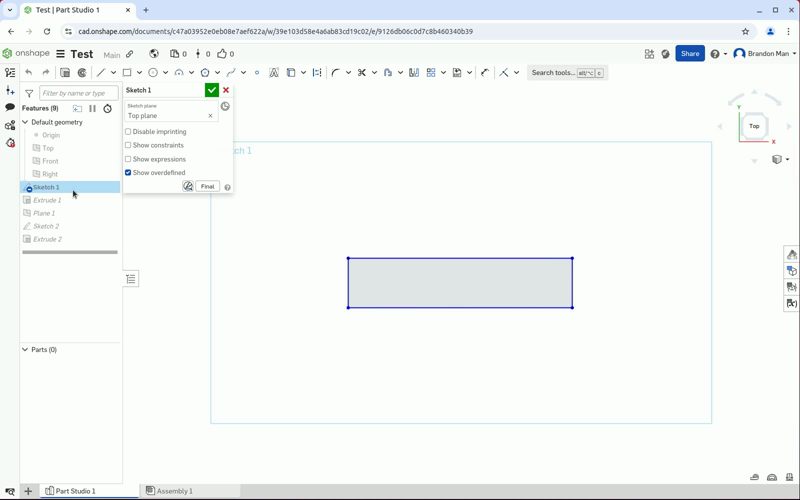
mouse_move(229, 92)
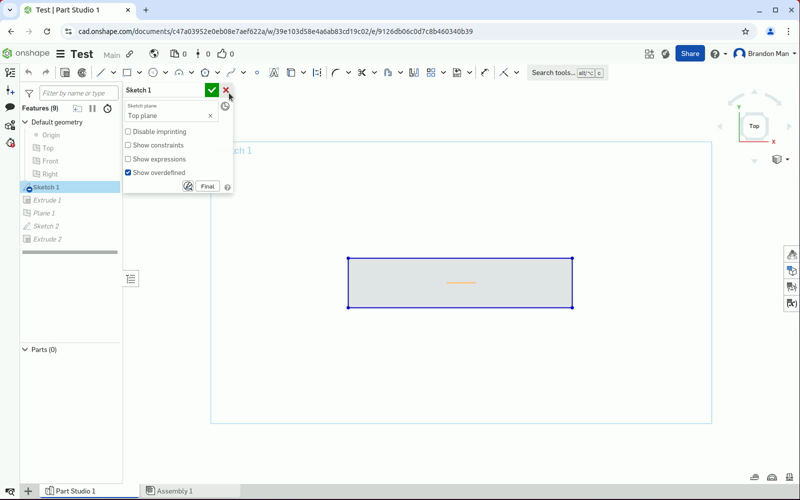
click(229, 92)
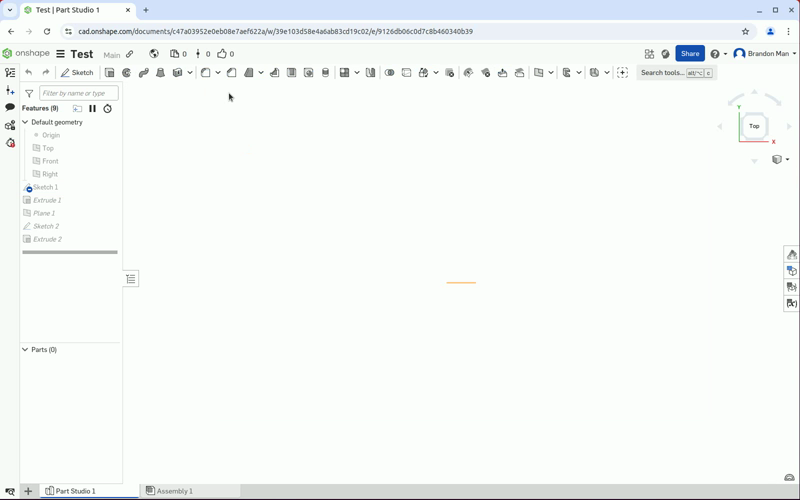
key(shift+s)
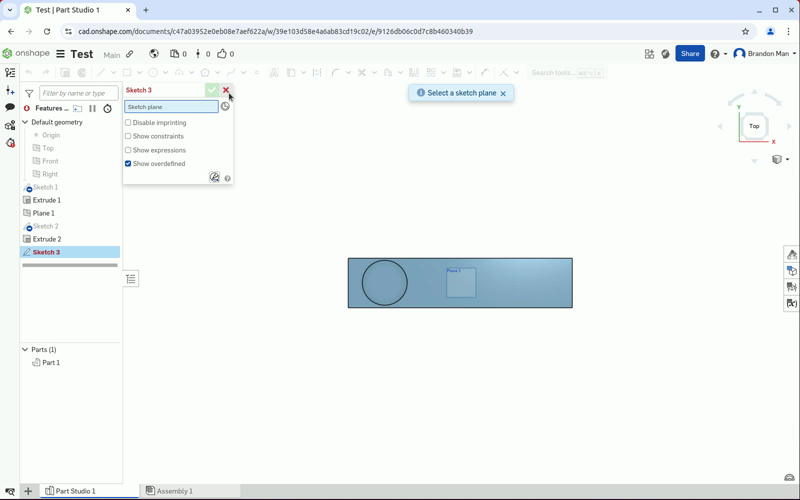
mouse_move(73, 215)
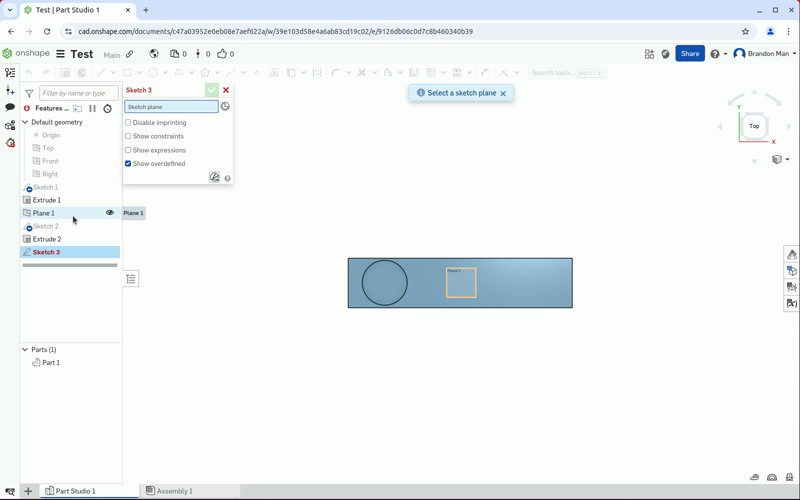
click(73, 215)
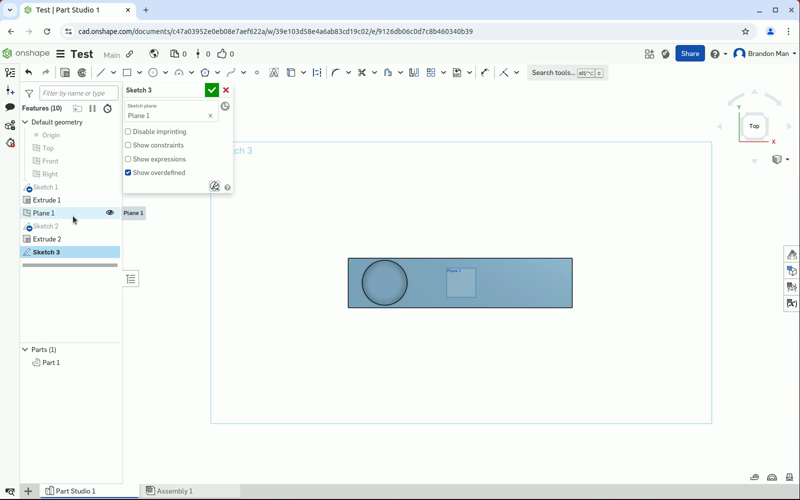
mouse_move(73, 352)
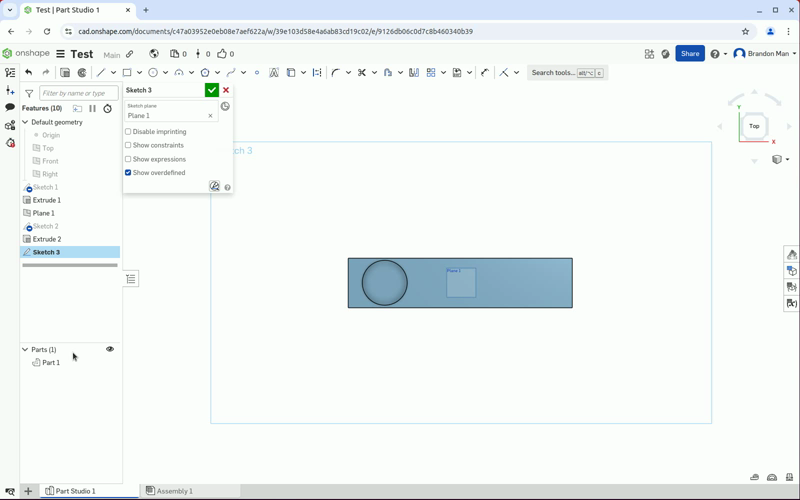
key(y)
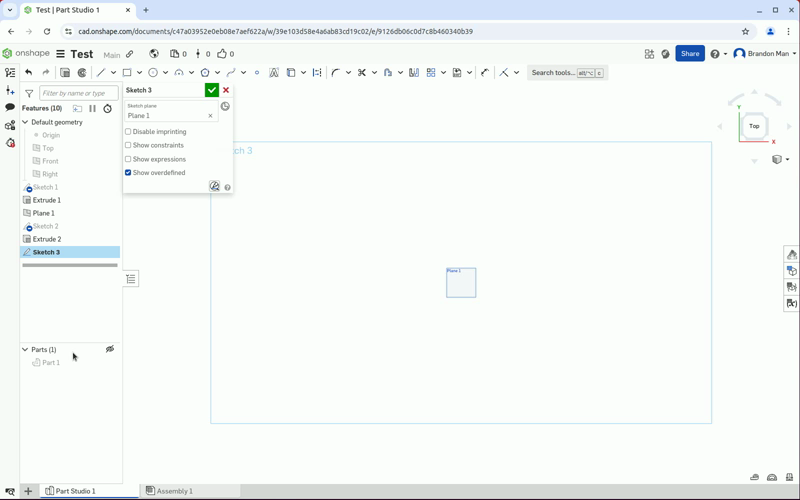
key(c)
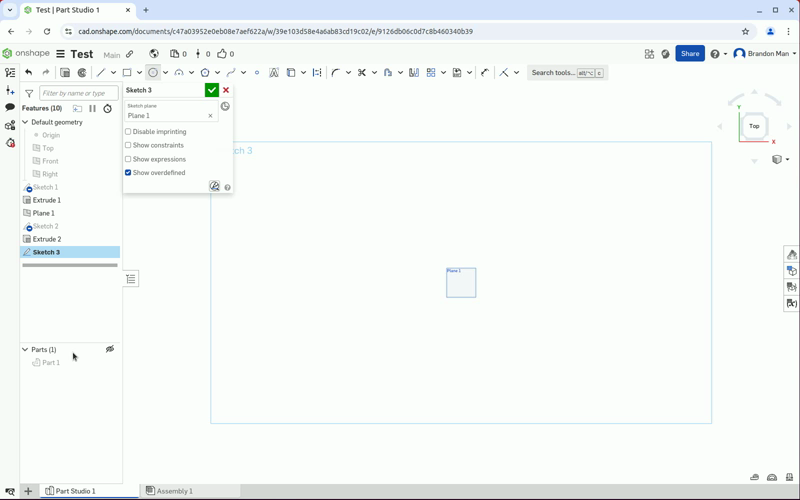
key_down(shift)
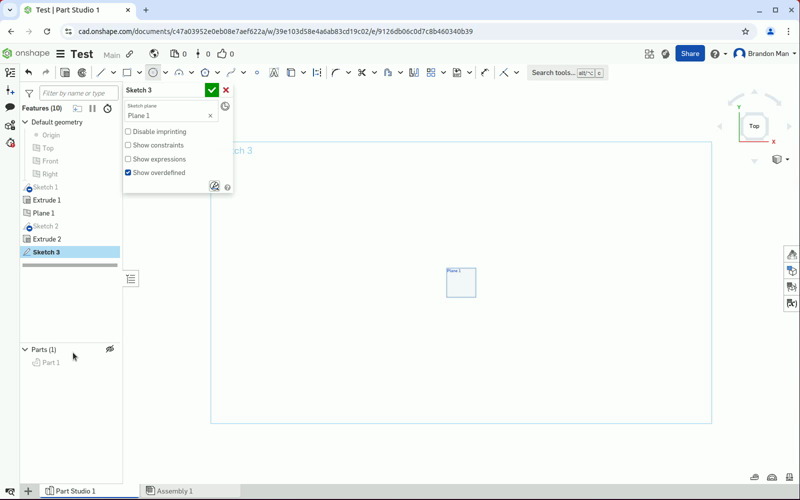
mouse_move(538, 282)
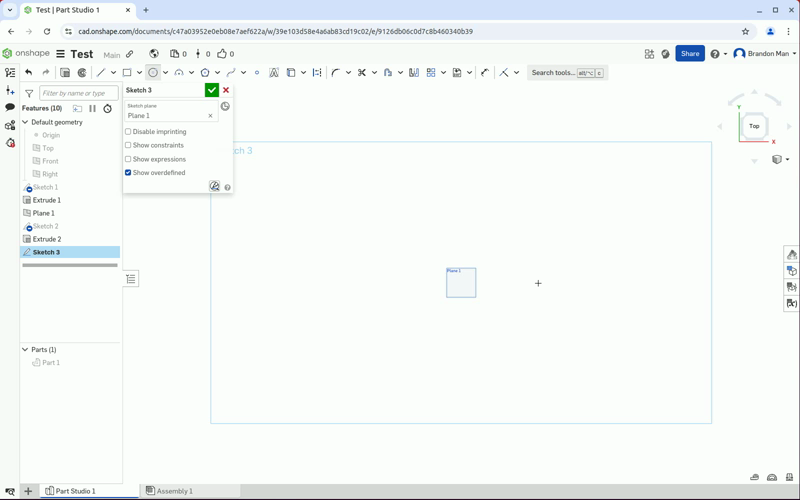
click(538, 282)
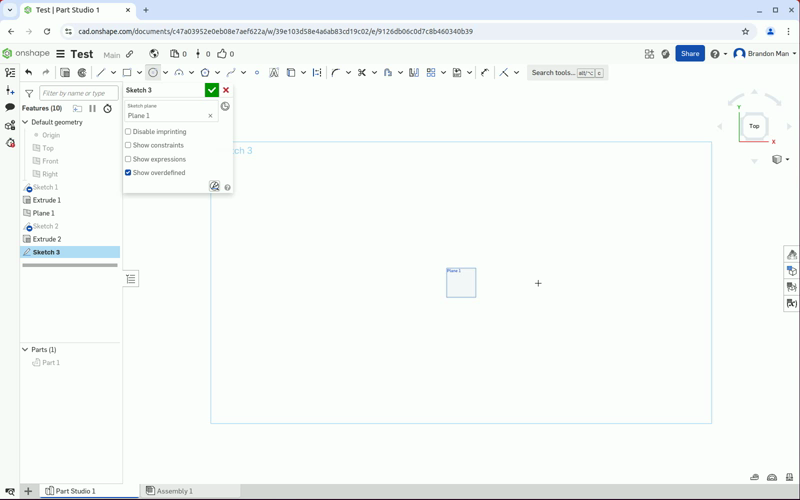
key_up(shift)
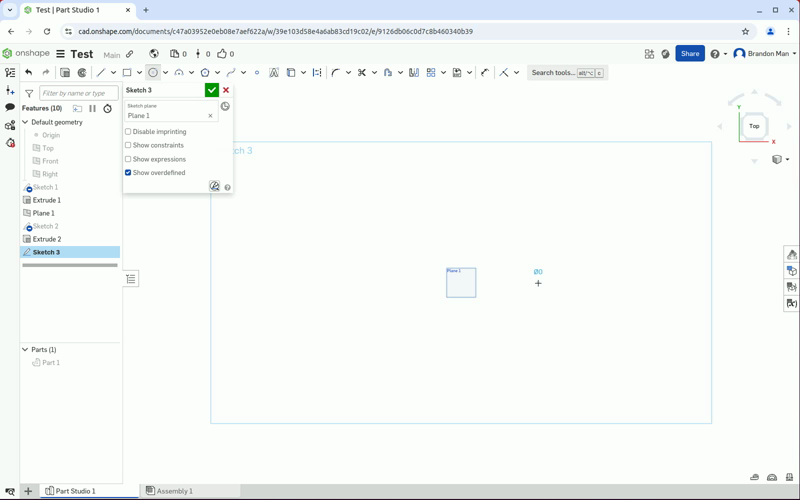
mouse_move(561, 282)
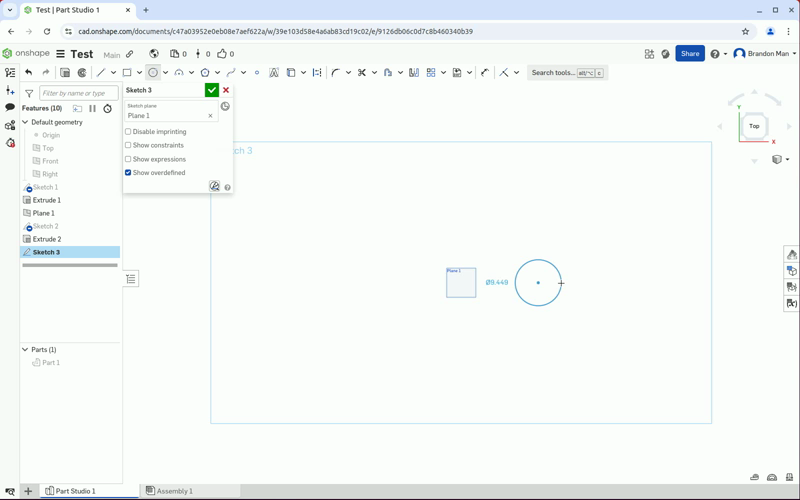
click(561, 282)
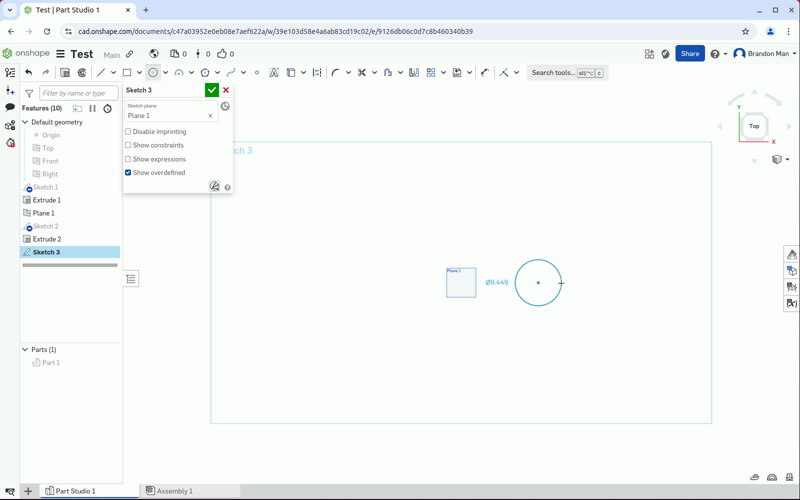
key(esc)
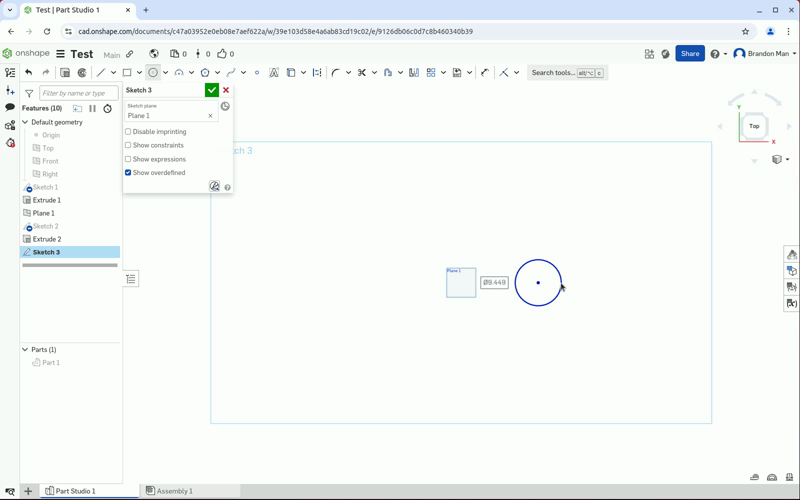
mouse_move(536, 285)
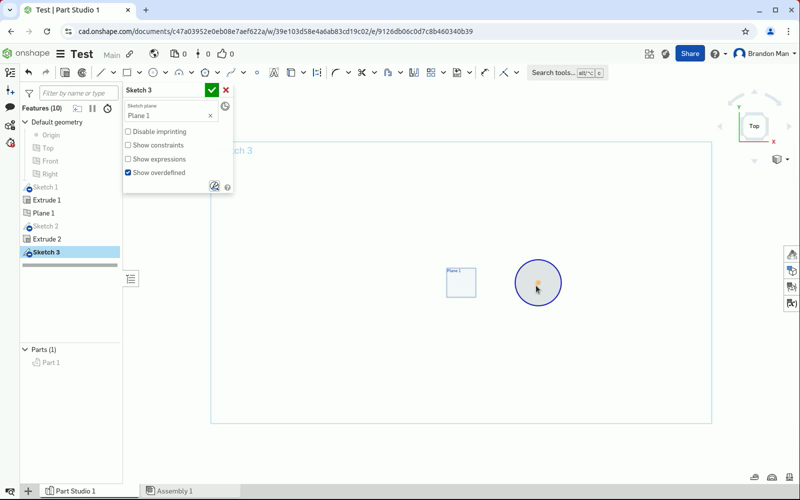
scroll(6)
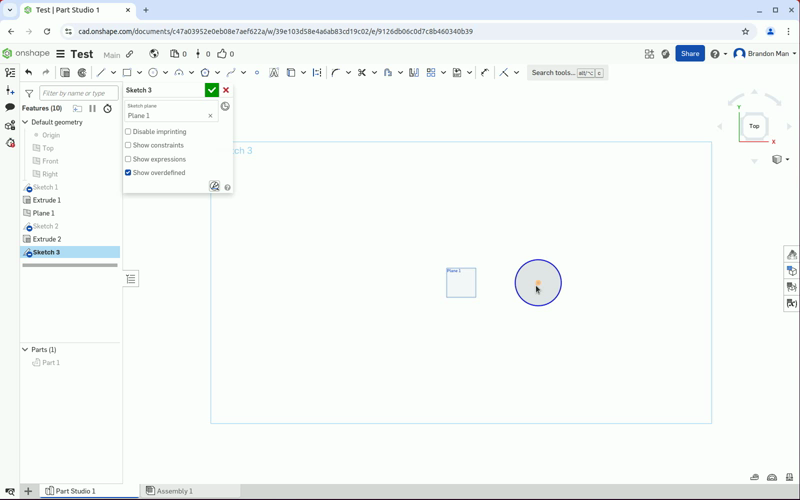
scroll(6)
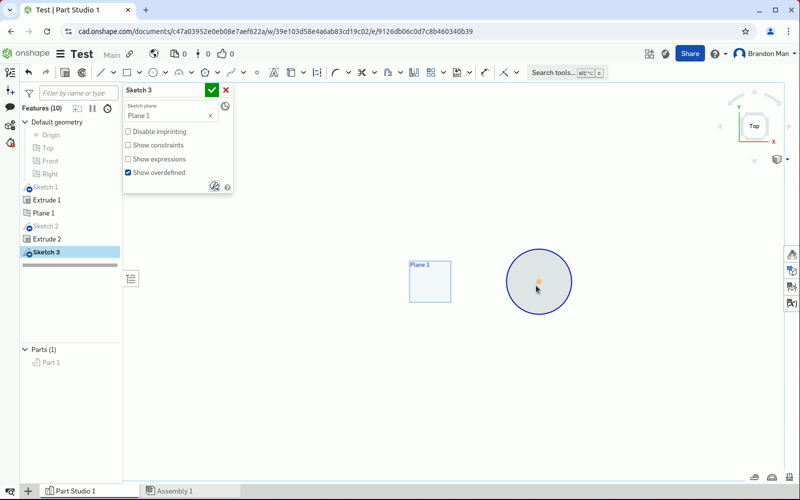
scroll(6)
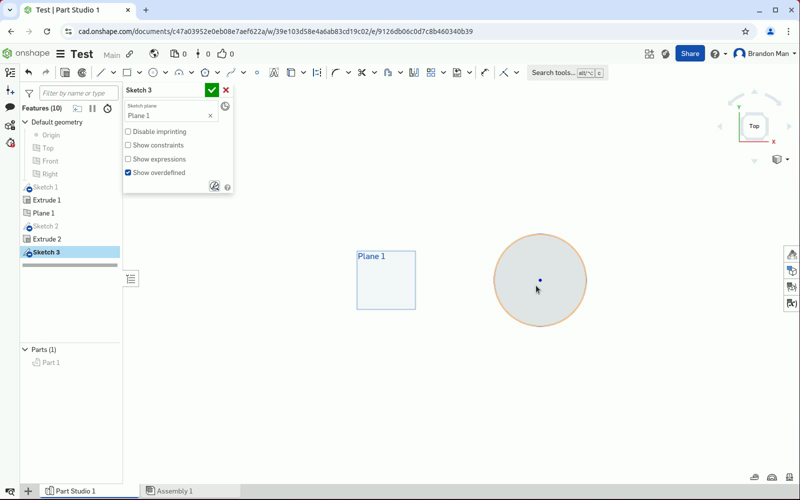
scroll(6)
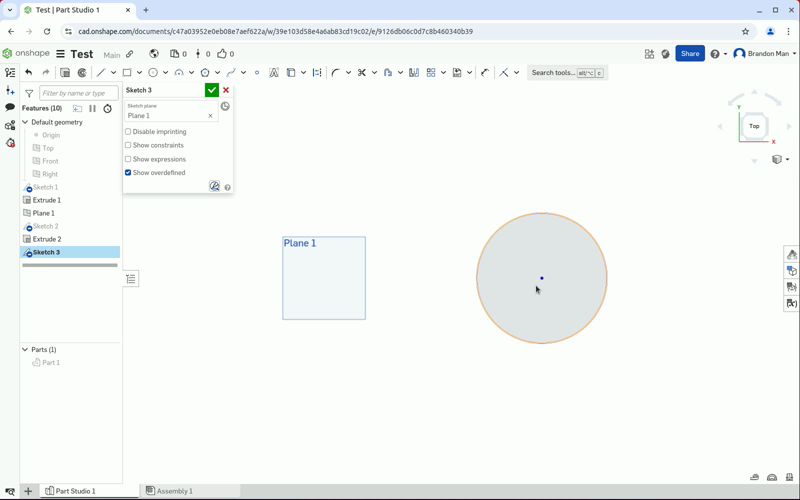
scroll(6)
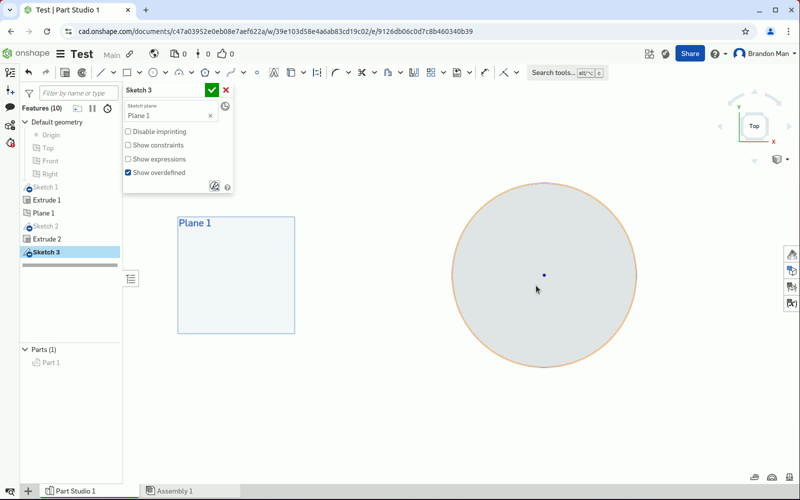
scroll(6)
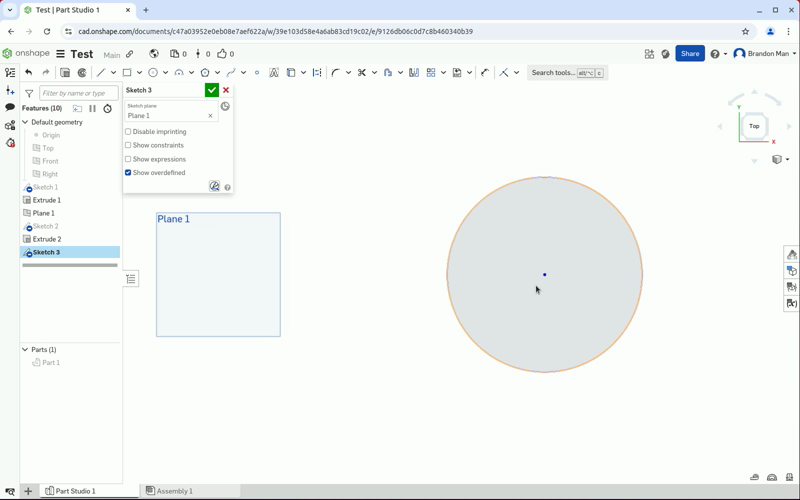
scroll(6)
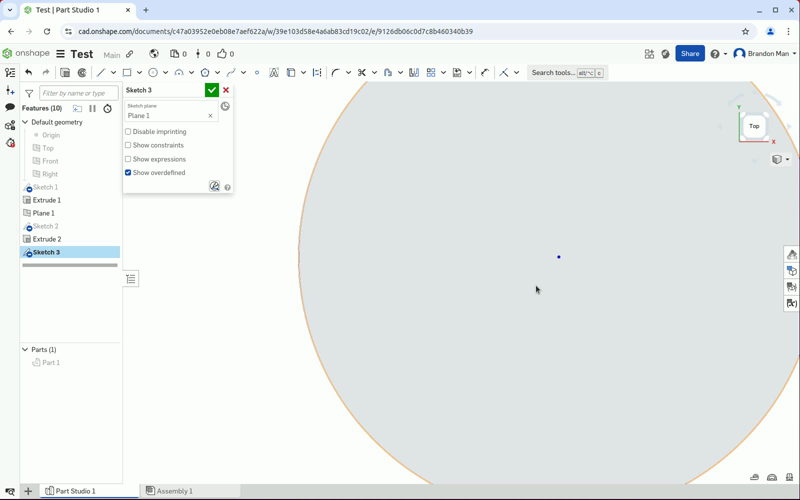
click(536, 285)
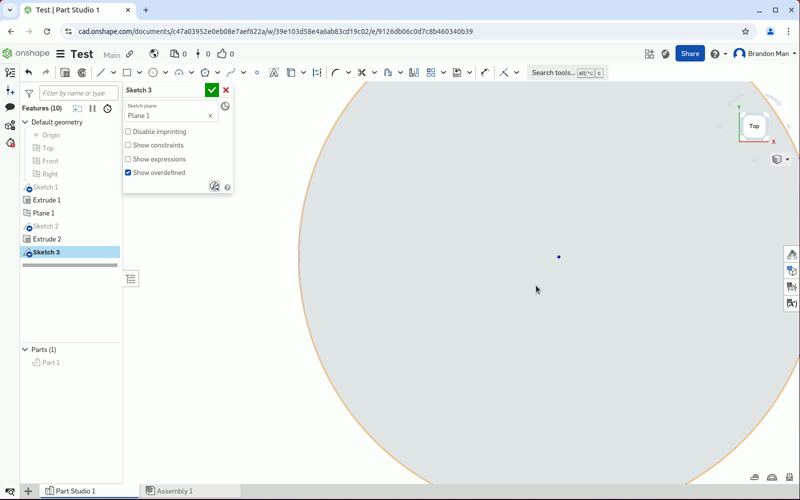
scroll(-6)
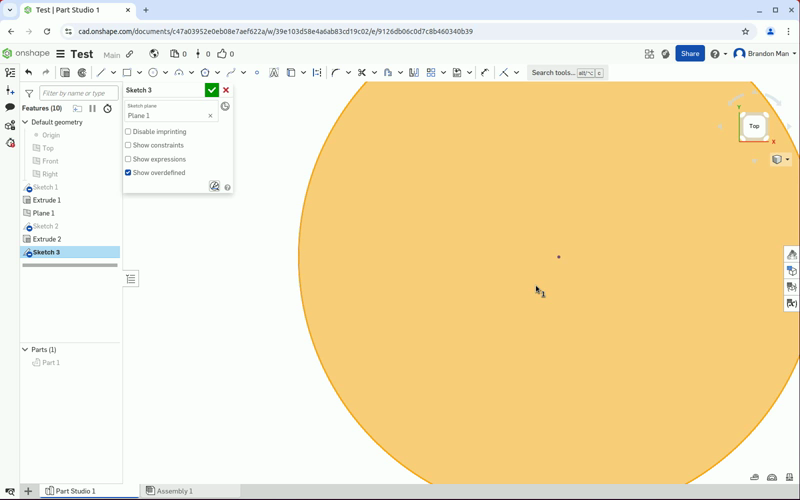
scroll(-6)
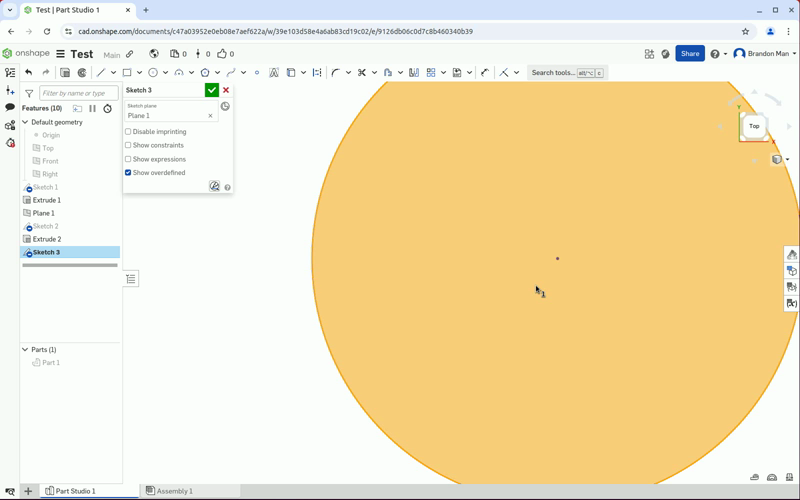
scroll(-6)
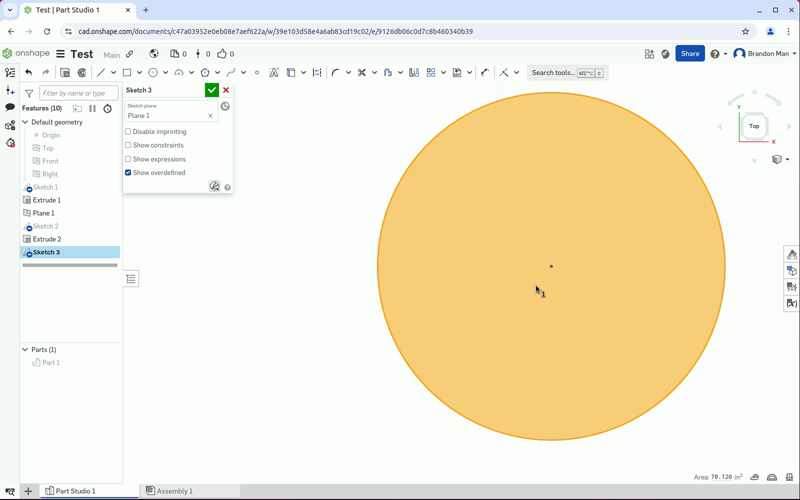
scroll(-6)
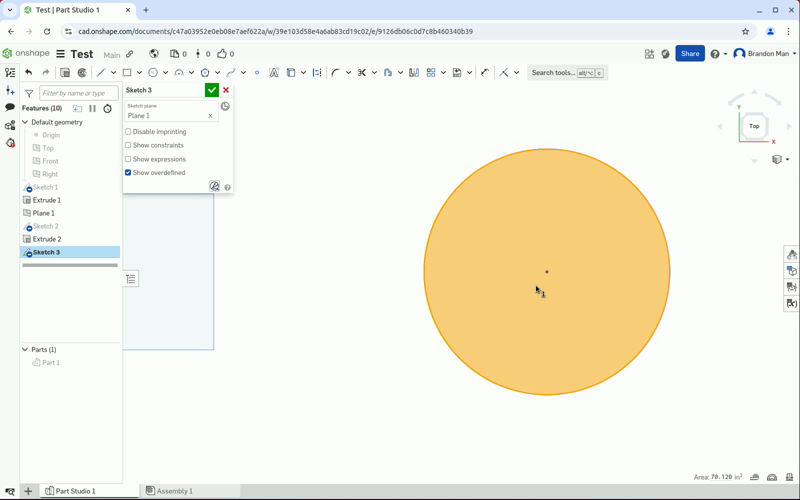
scroll(-6)
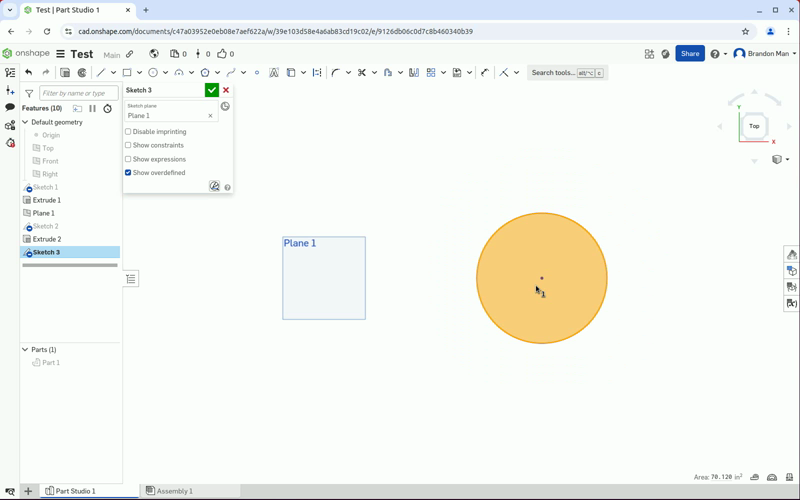
scroll(-6)
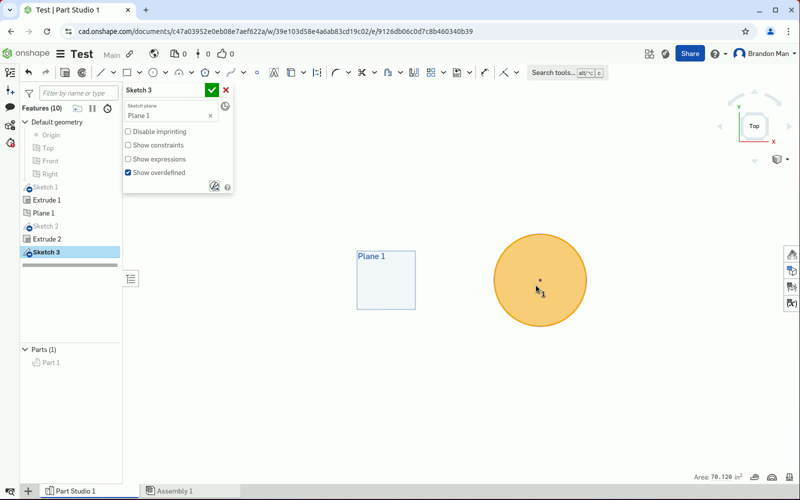
scroll(-6)
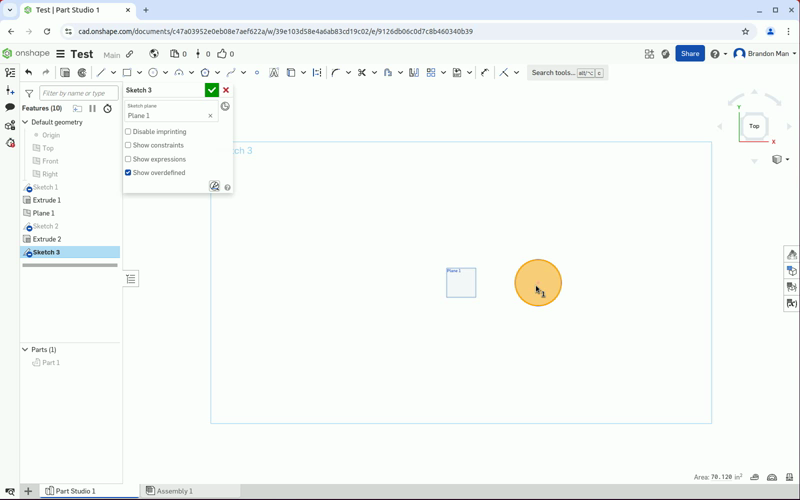
mouse_move(73, 352)
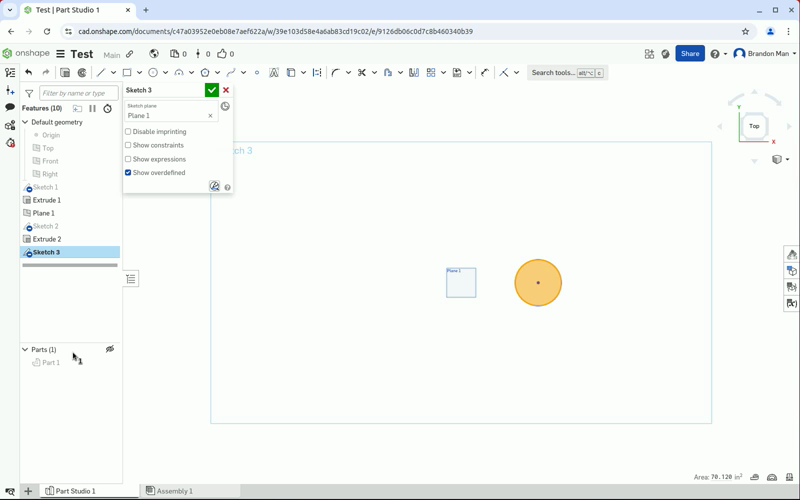
key(shift+y)
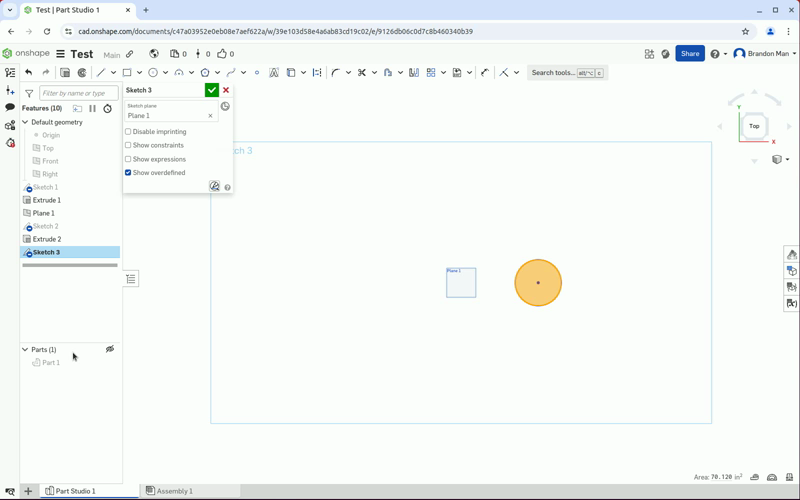
key(shift+e)
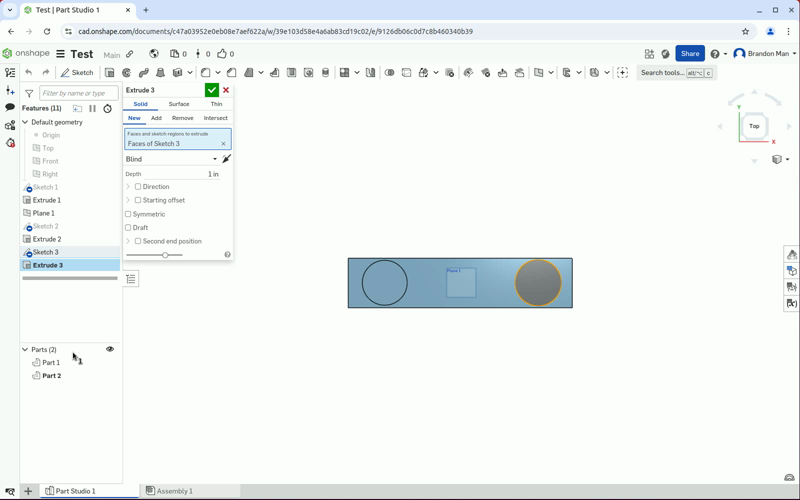
mouse_move(143, 106)
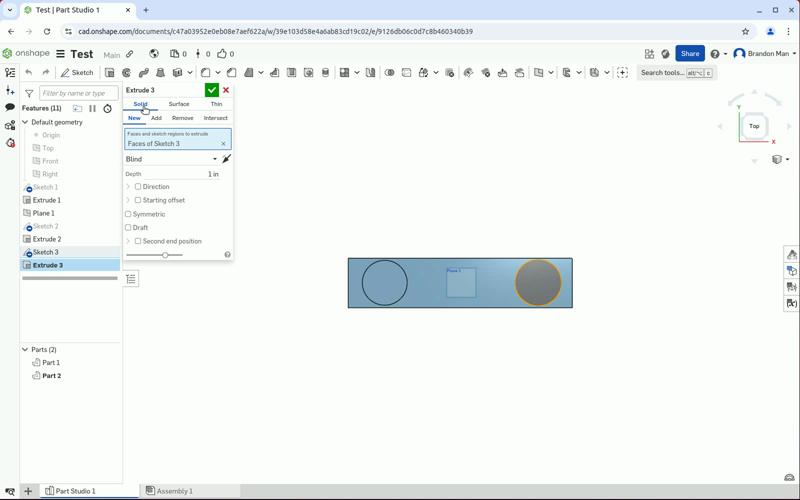
click(143, 106)
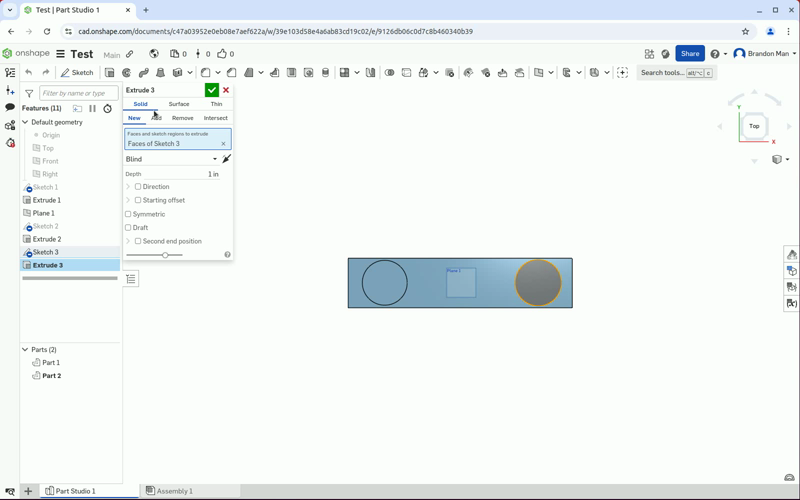
mouse_move(186, 120)
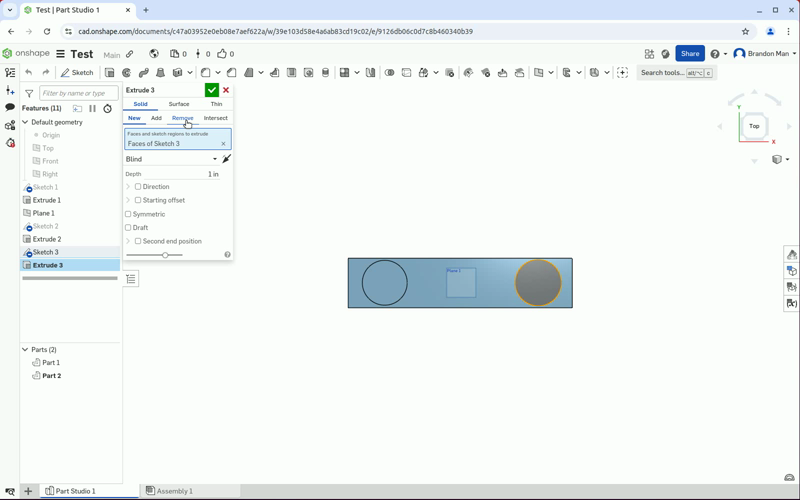
click(186, 120)
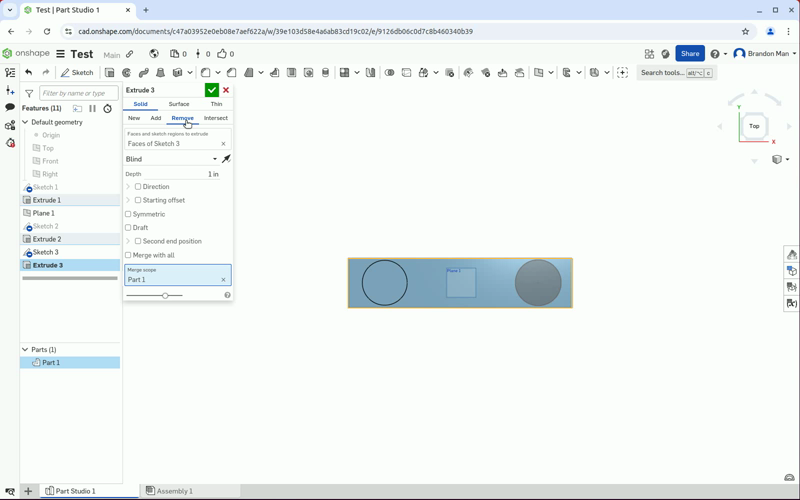
key(tab, 4)
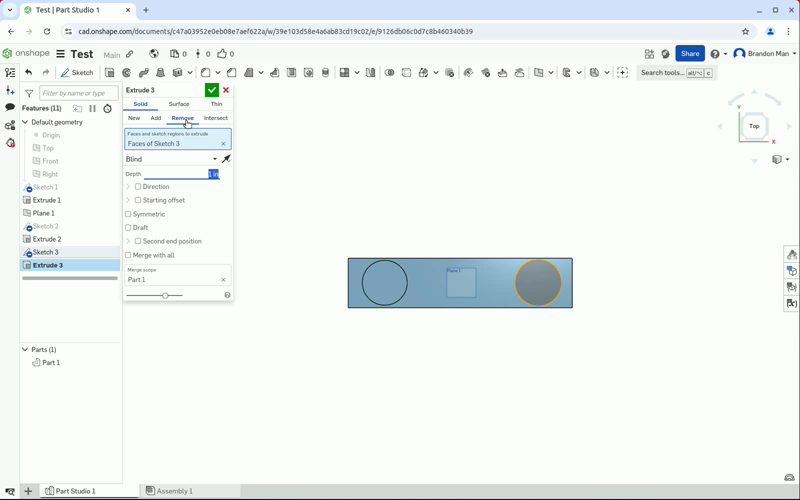
text(2.407)
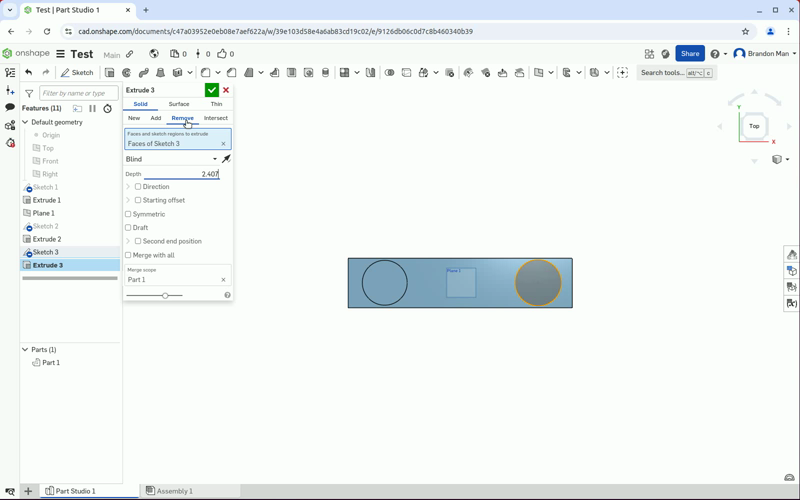
key(tab, 6)
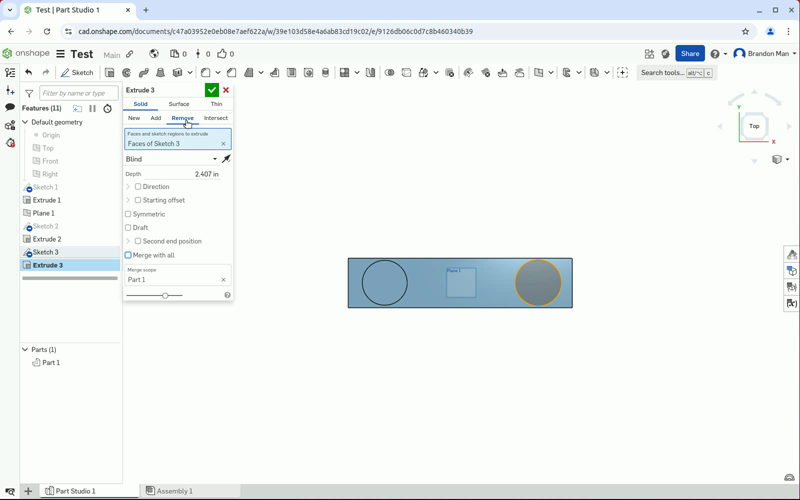
key(space)
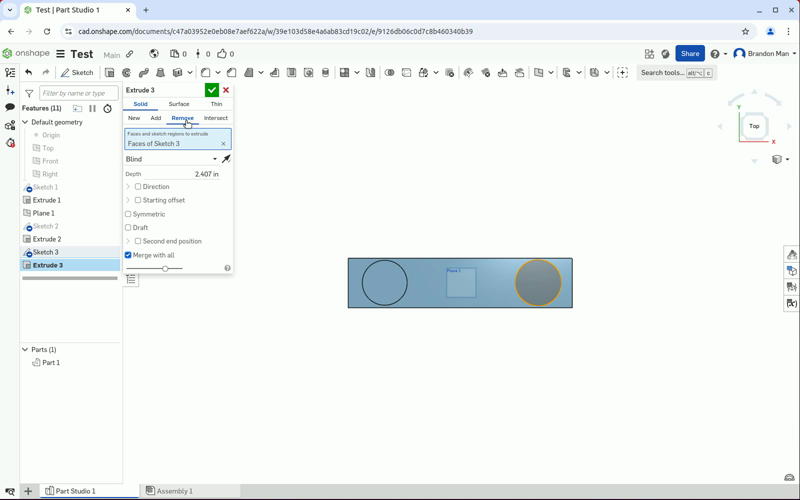
key(enter)
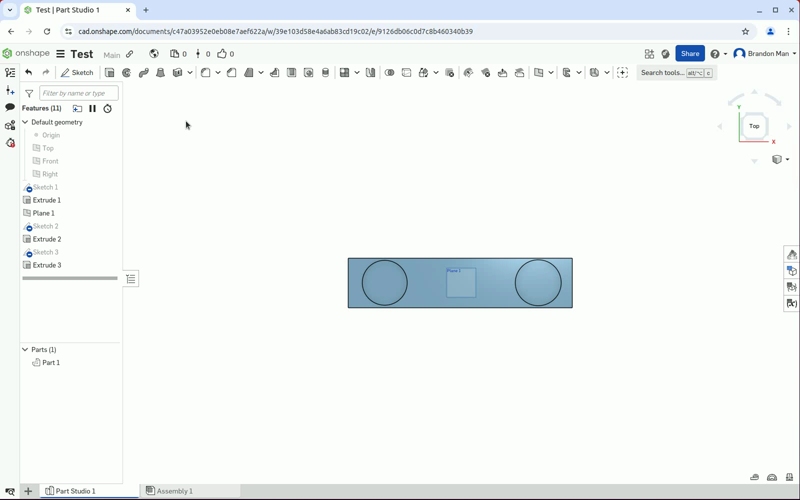
key(shift+h)
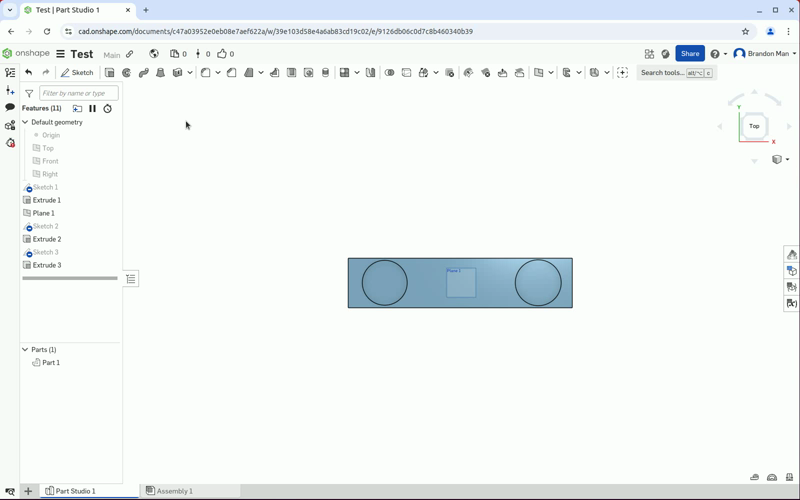
key(shift+h)
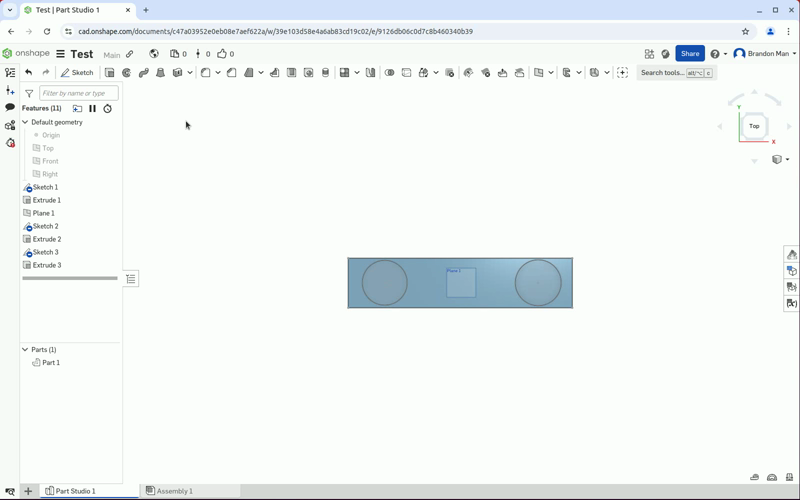
key(shift+7)
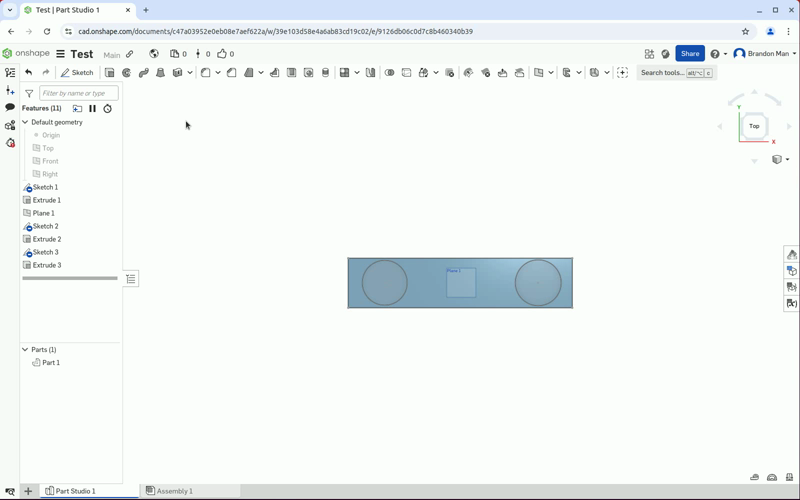
key(up, 3)
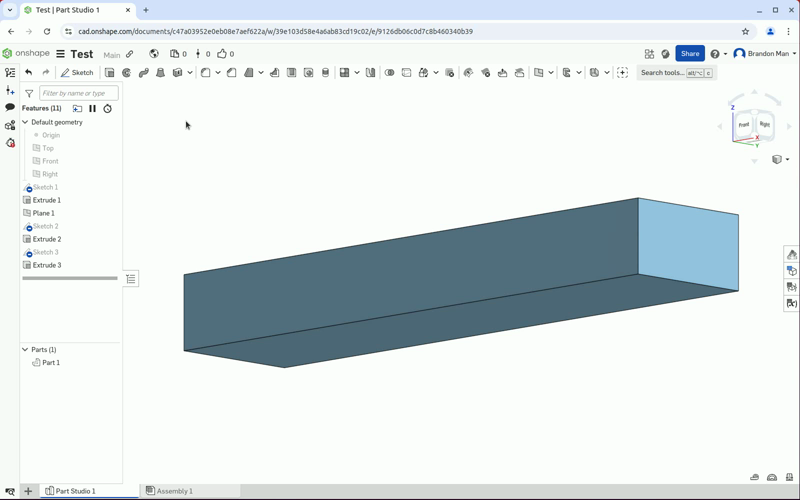
key(left, 3)
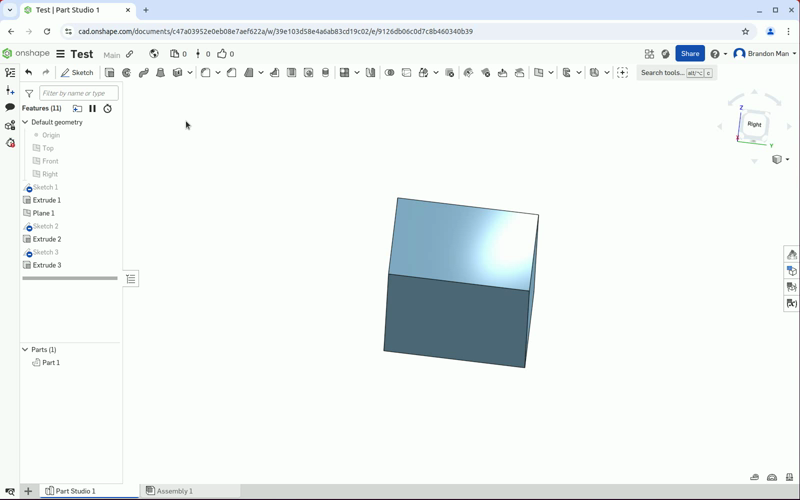
key(right, 3)
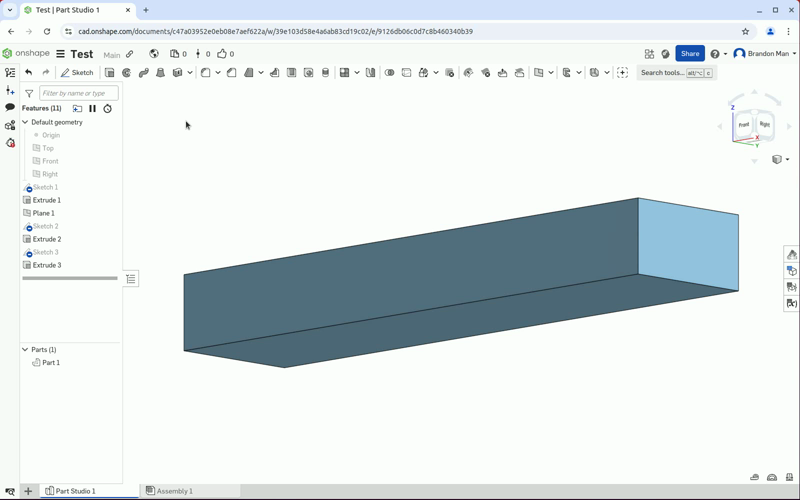
key(down, 3)
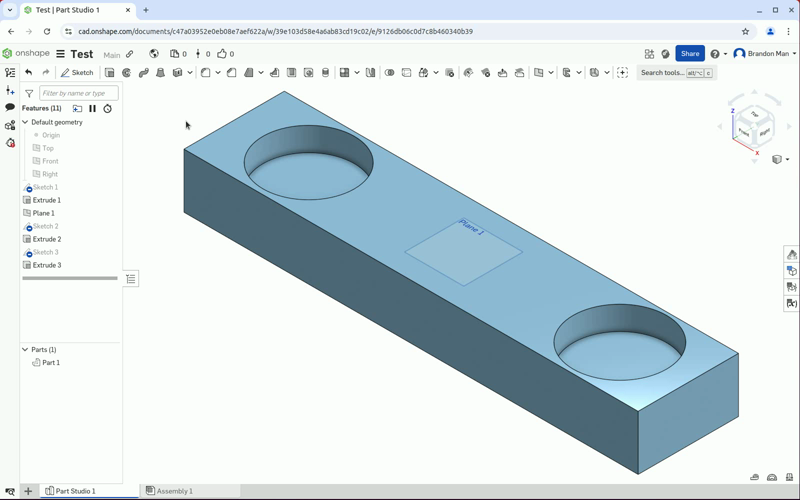
mouse_move(73, 189)
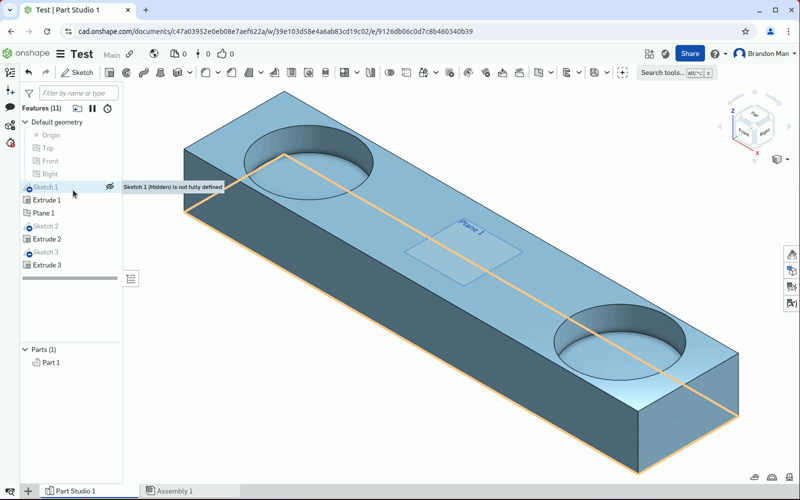
click(73, 189)